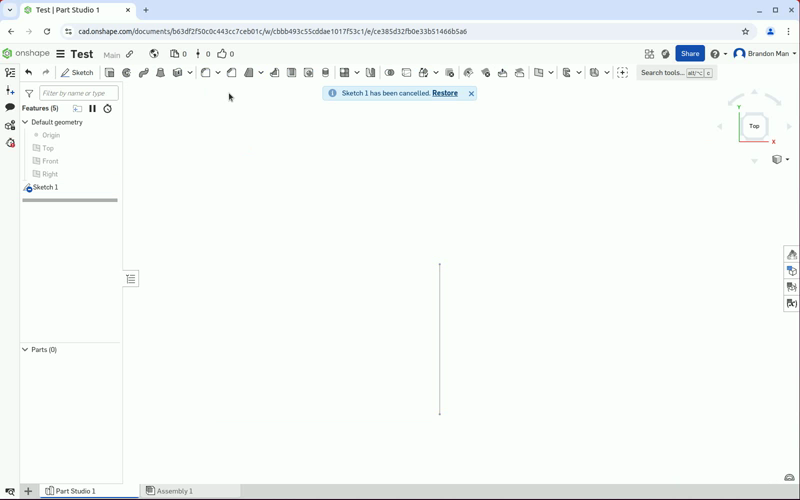
key(shift+h)
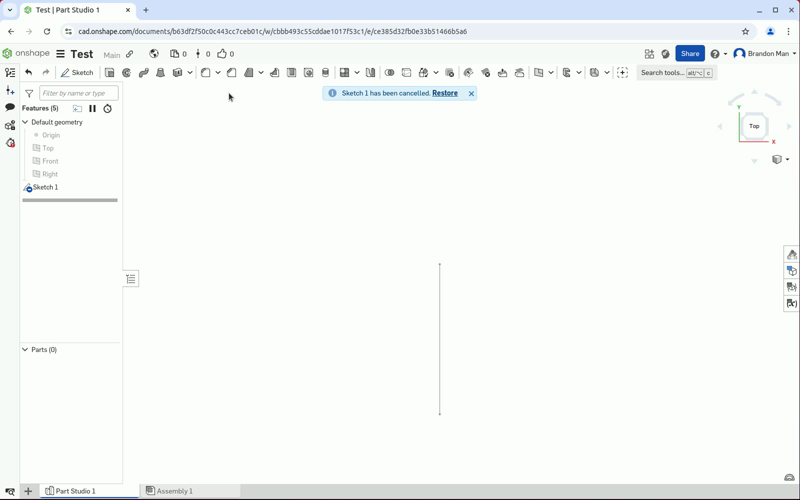
key(shift+s)
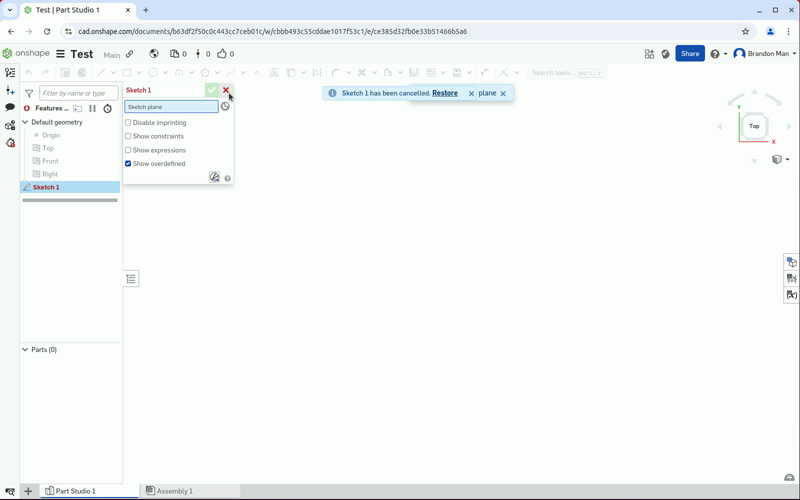
mouse_move(73, 150)
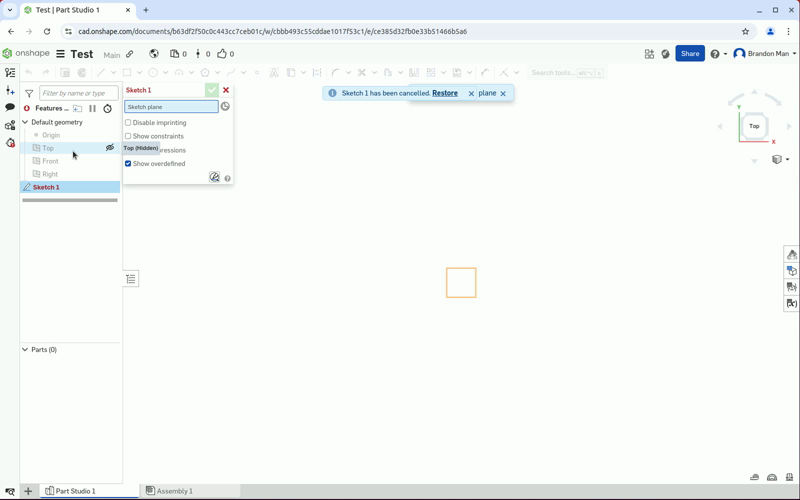
click(73, 150)
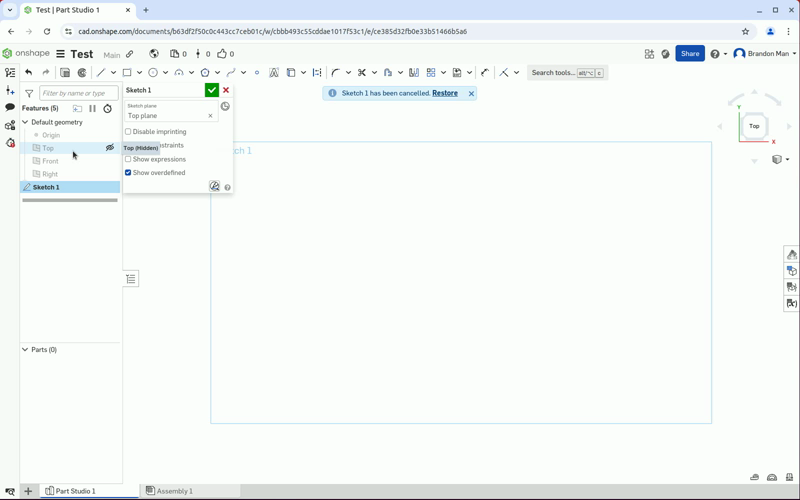
mouse_move(73, 352)
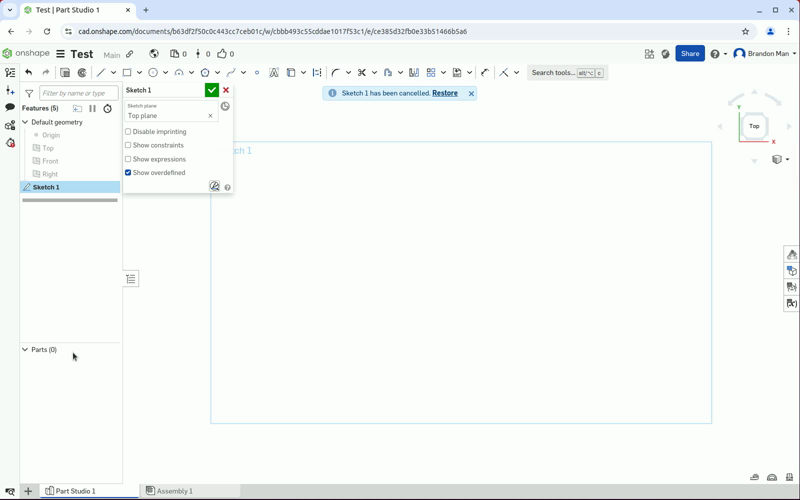
key(y)
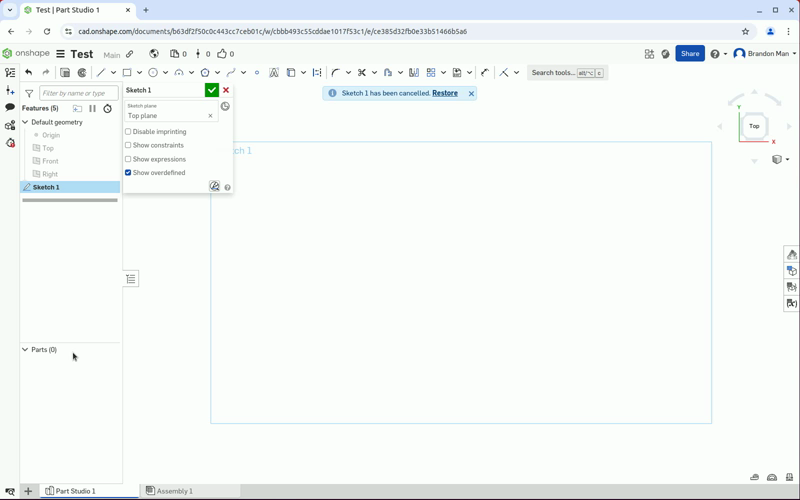
key(l)
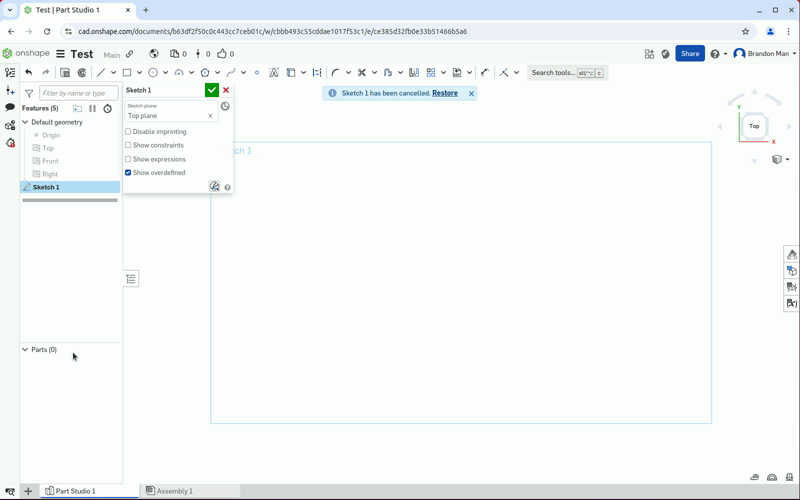
key_down(shift)
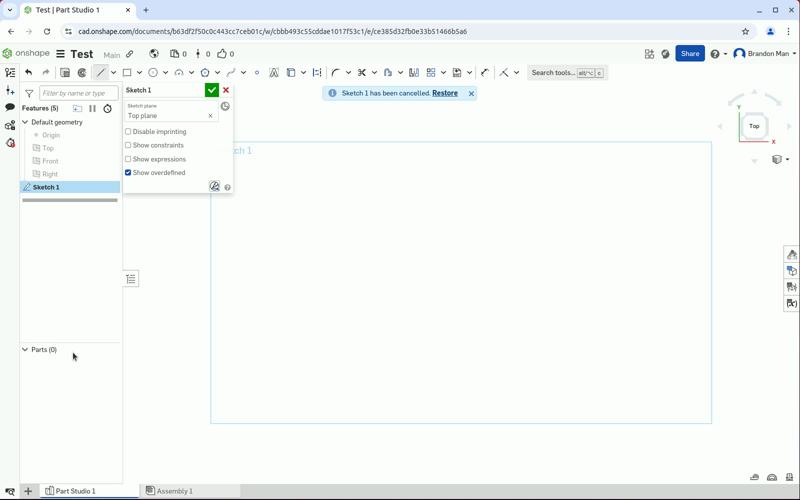
mouse_move(352, 366)
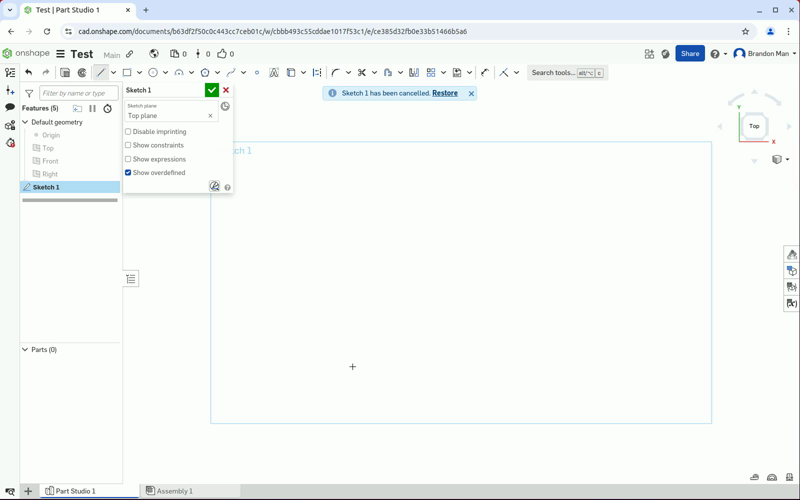
click(352, 366)
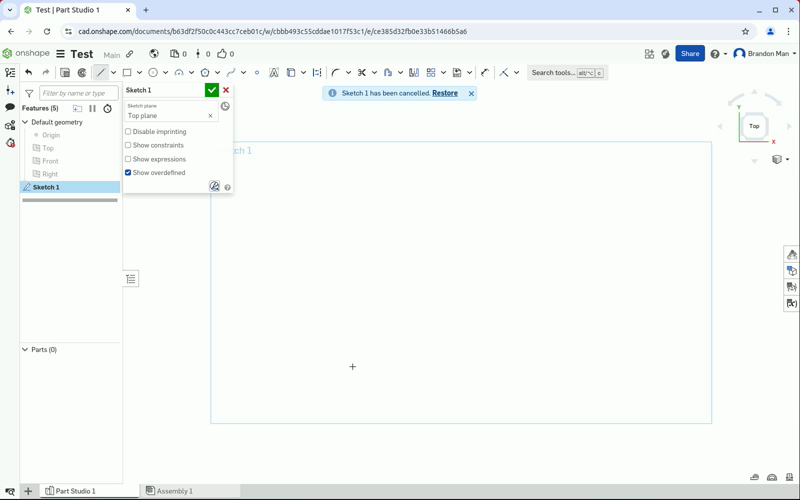
key_up(shift)
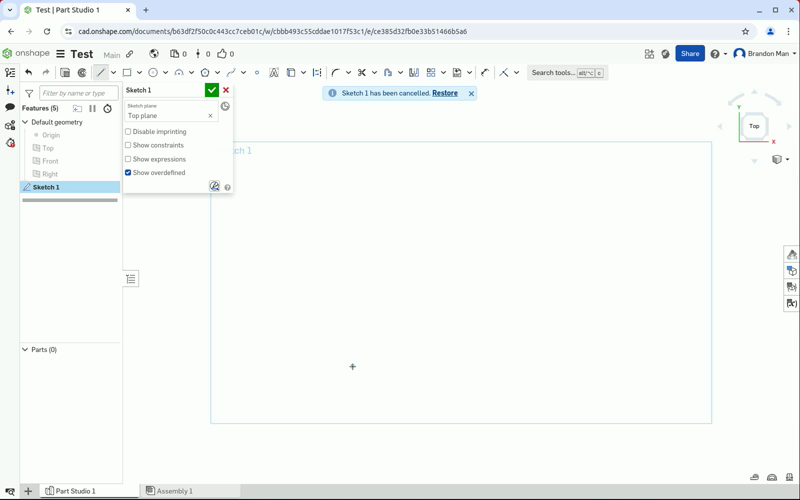
key_down(shift)
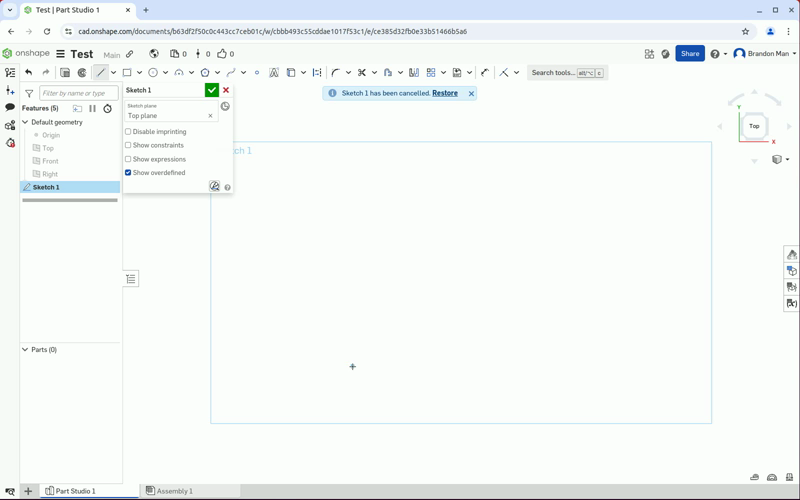
mouse_move(382, 366)
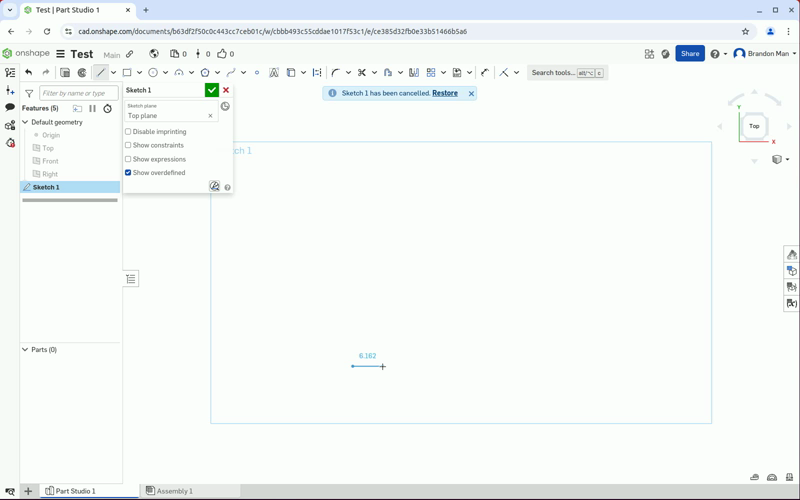
mouse_move(408, 366)
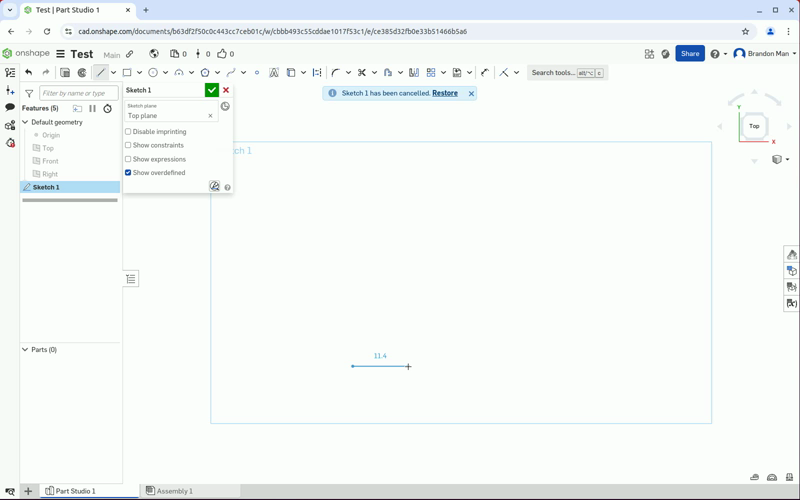
click(408, 366)
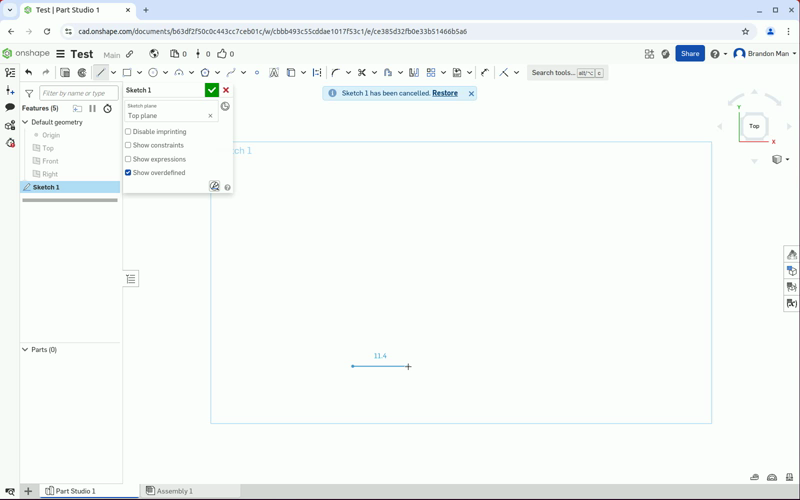
key_up(shift)
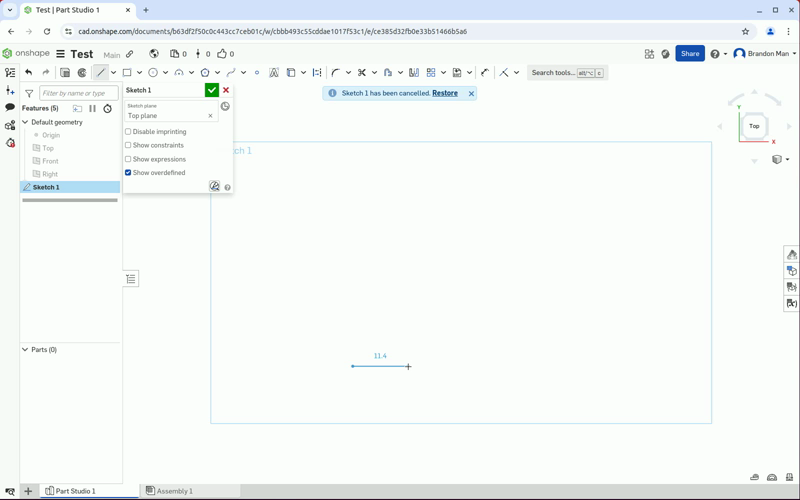
key_down(shift)
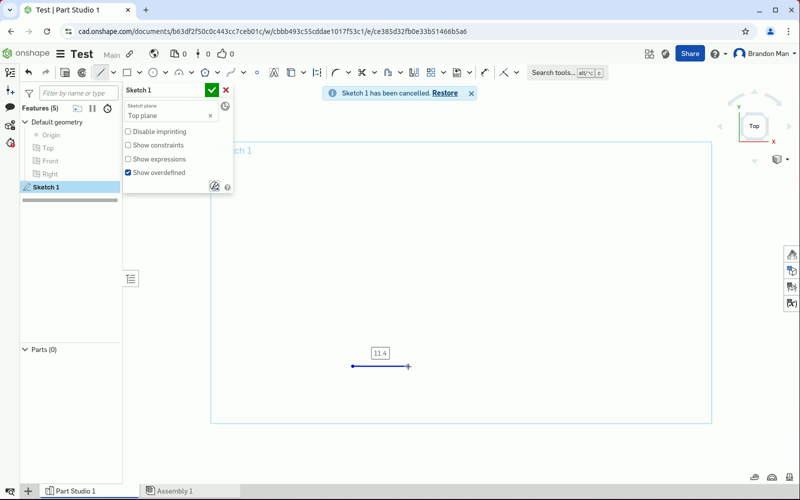
mouse_move(408, 171)
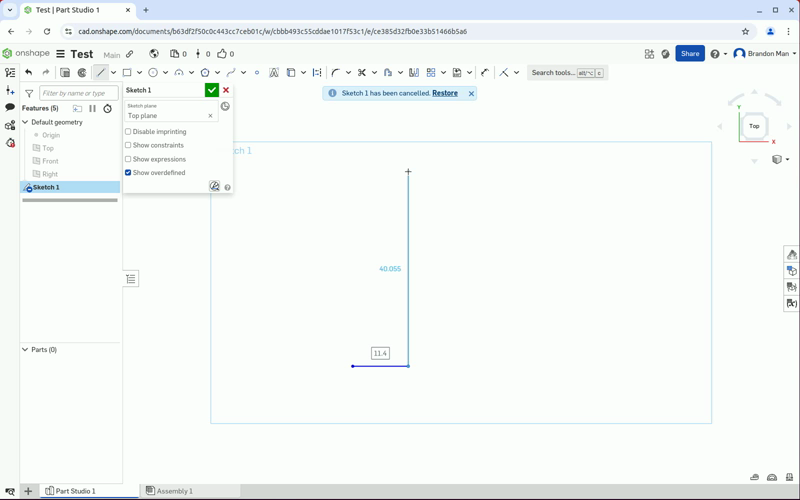
click(408, 171)
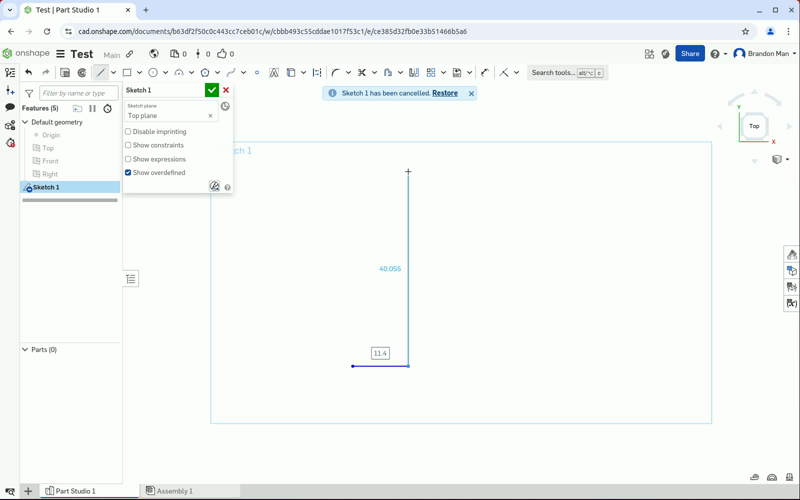
key_up(shift)
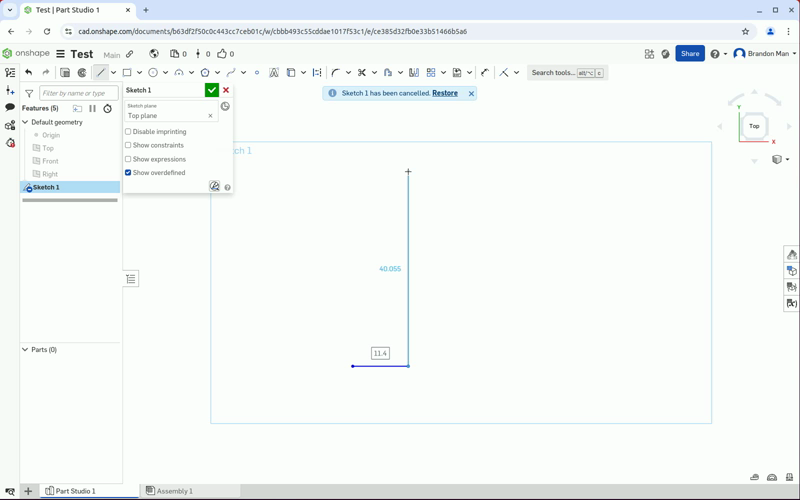
key_down(shift)
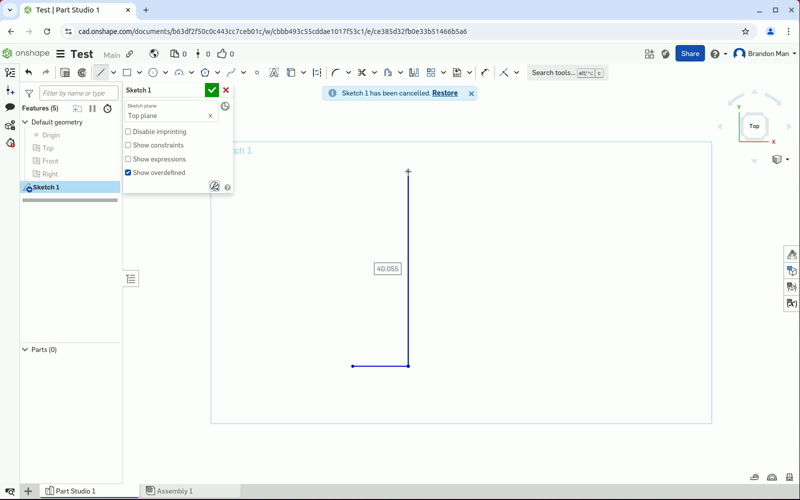
mouse_move(352, 220)
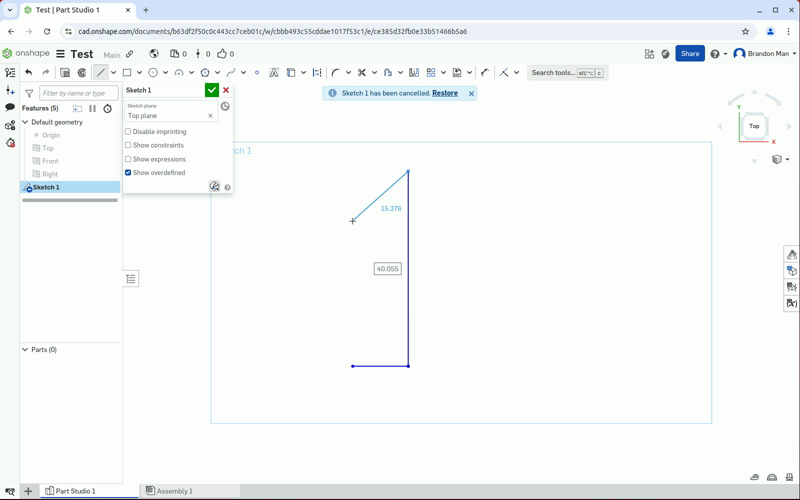
click(352, 220)
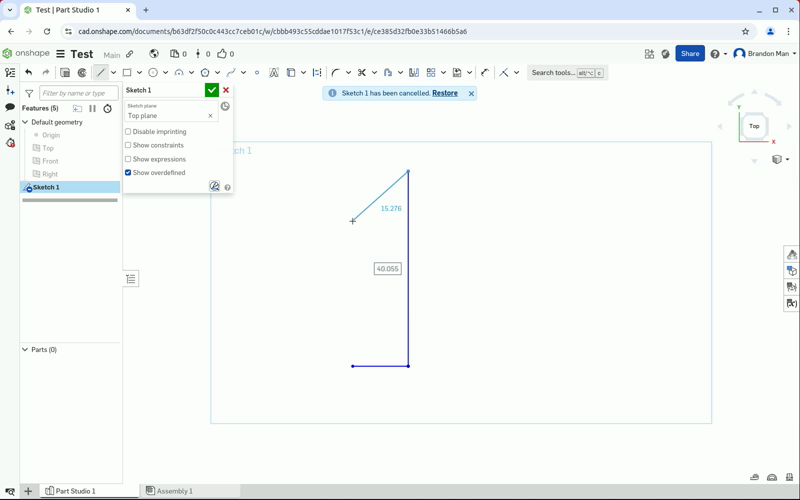
key_up(shift)
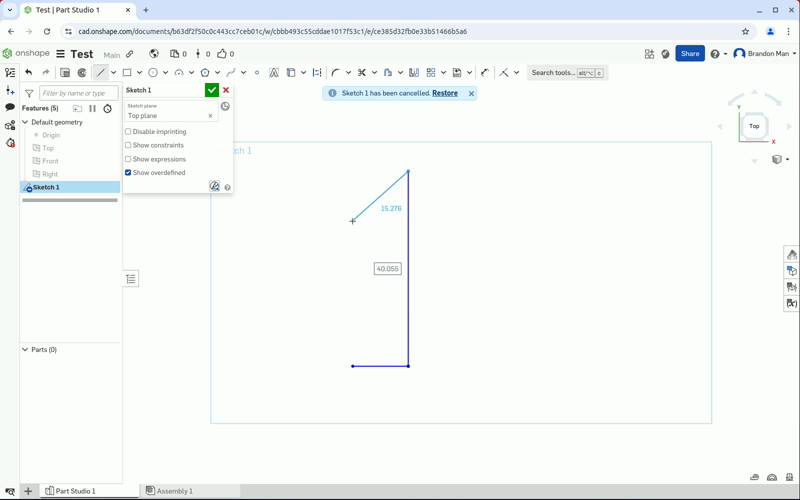
key_down(shift)
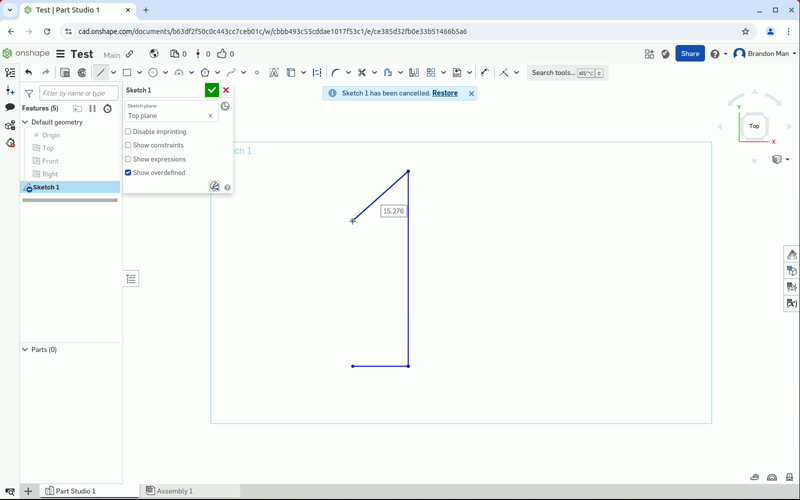
mouse_move(352, 366)
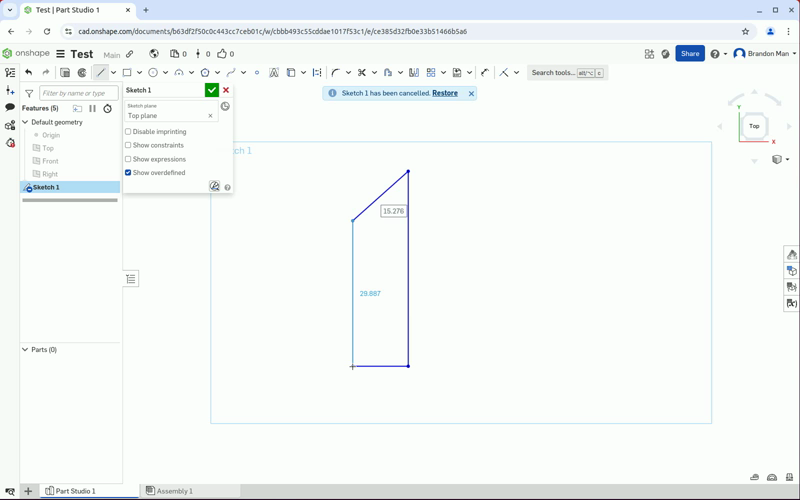
key_up(shift)
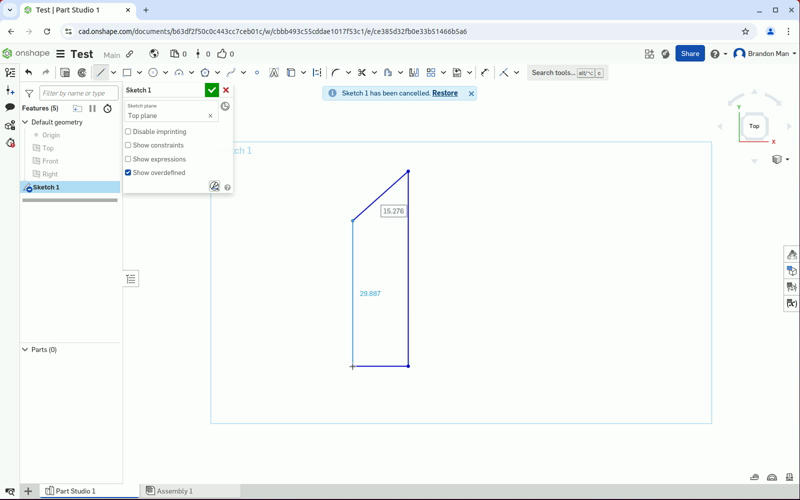
click(352, 366)
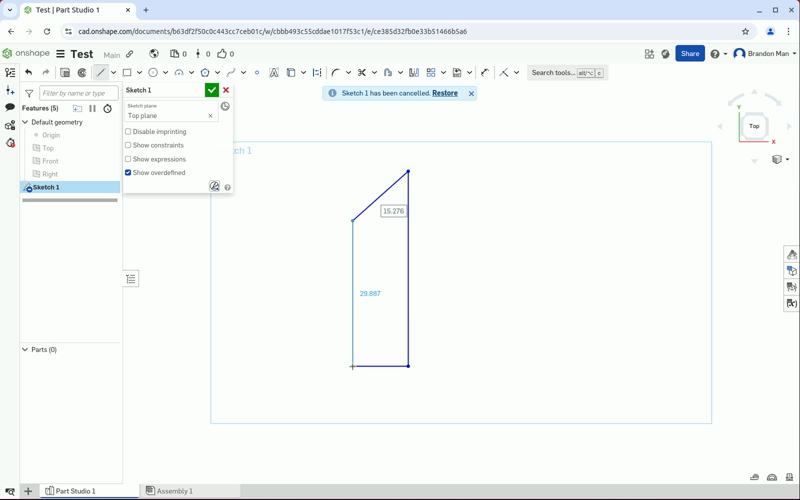
key(esc)
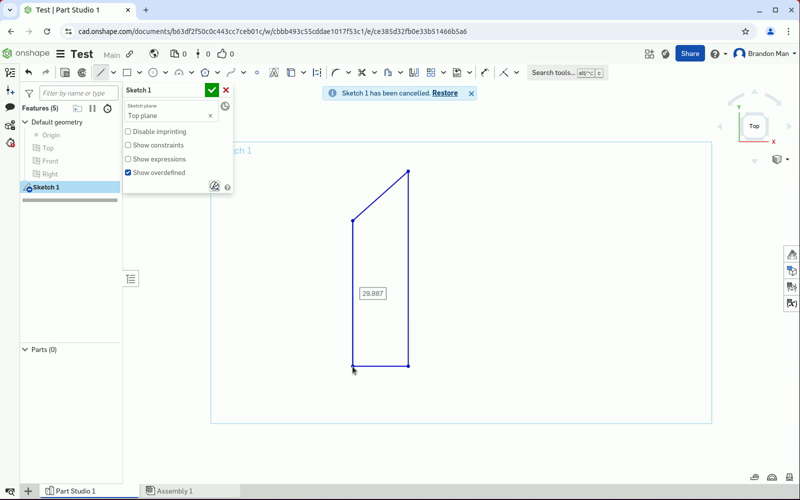
mouse_move(376, 252)
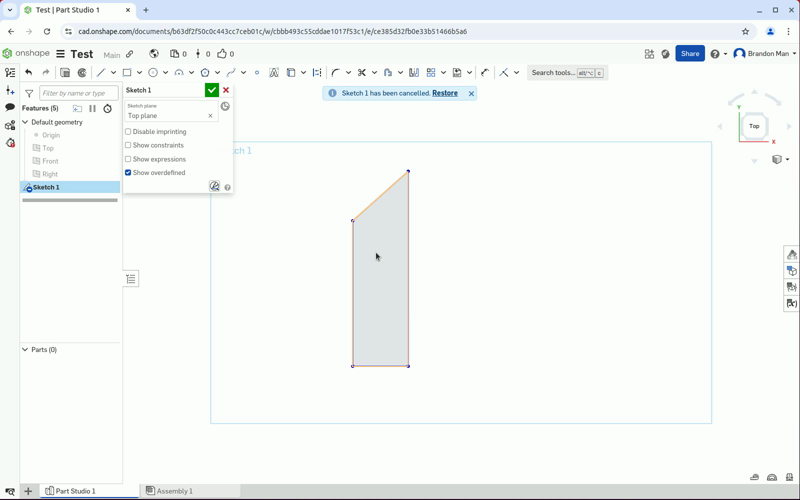
click(376, 252)
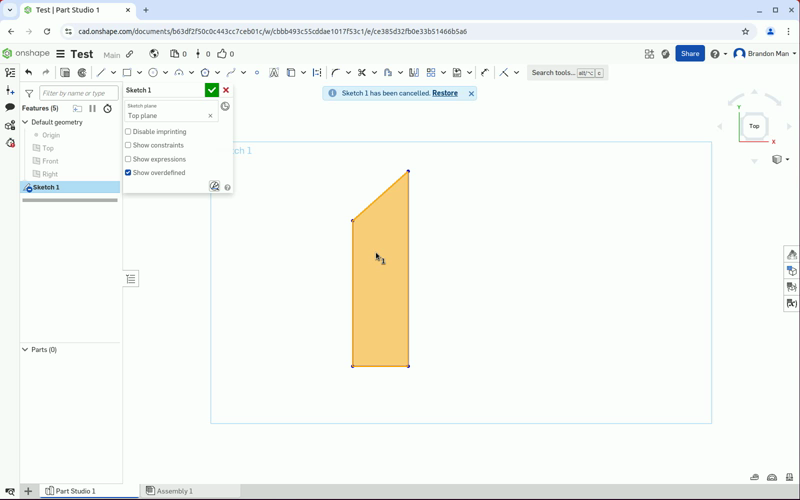
mouse_move(73, 352)
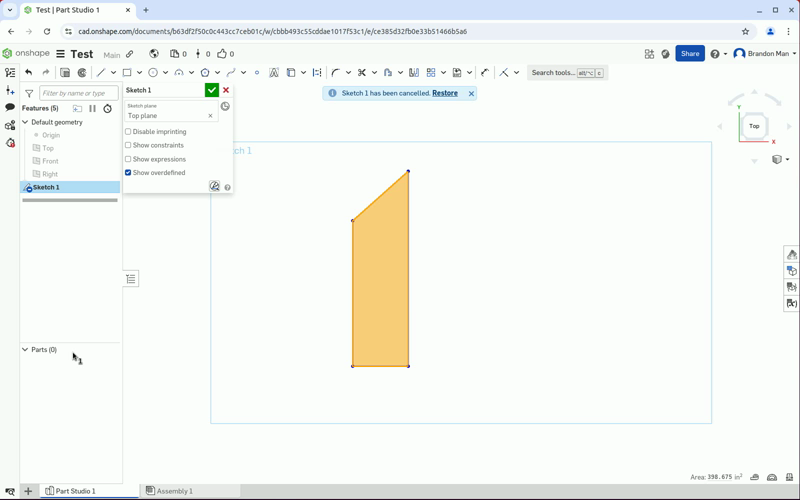
key(shift+y)
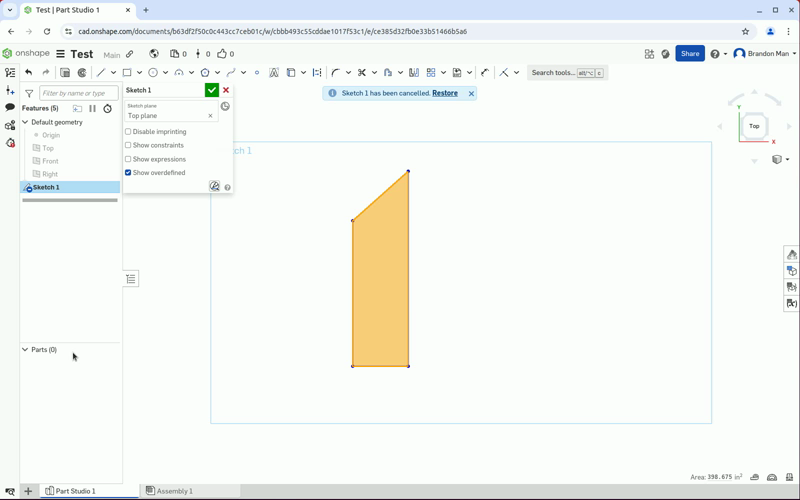
key(shift+e)
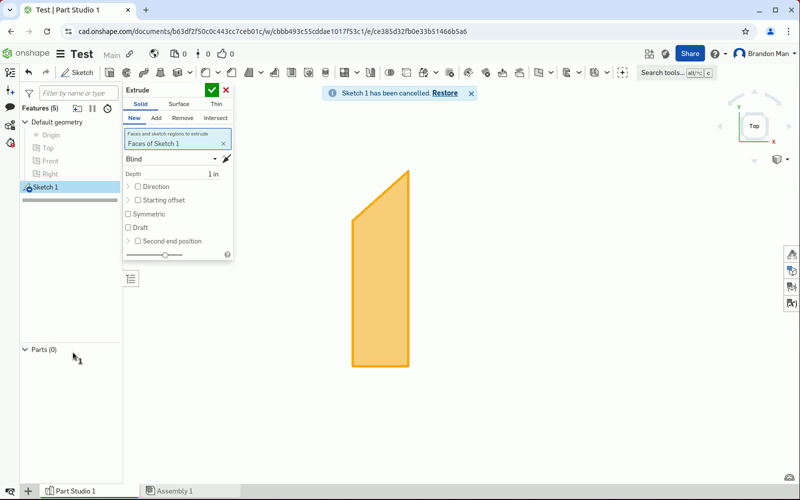
mouse_move(143, 106)
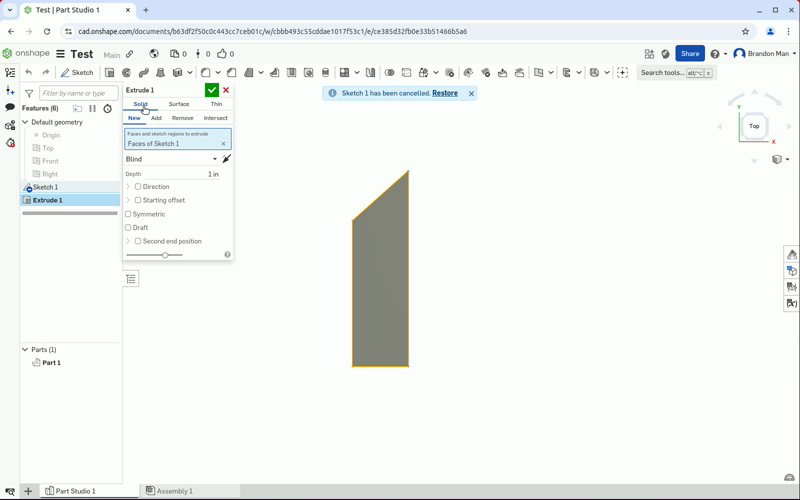
click(143, 106)
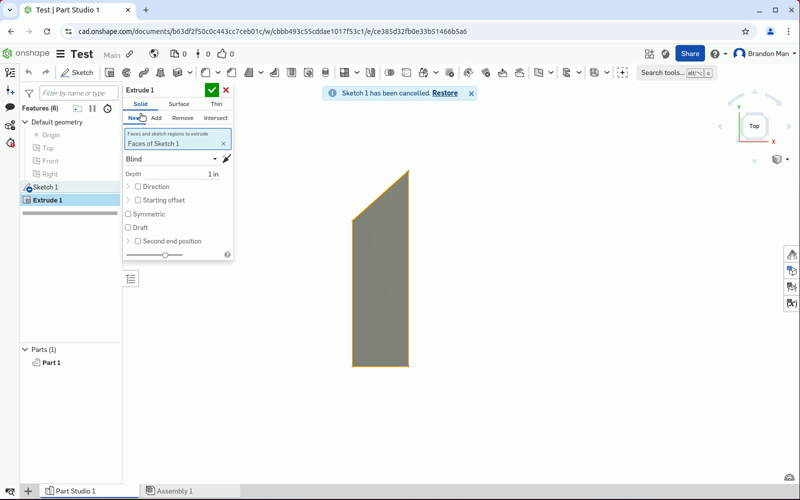
mouse_move(137, 120)
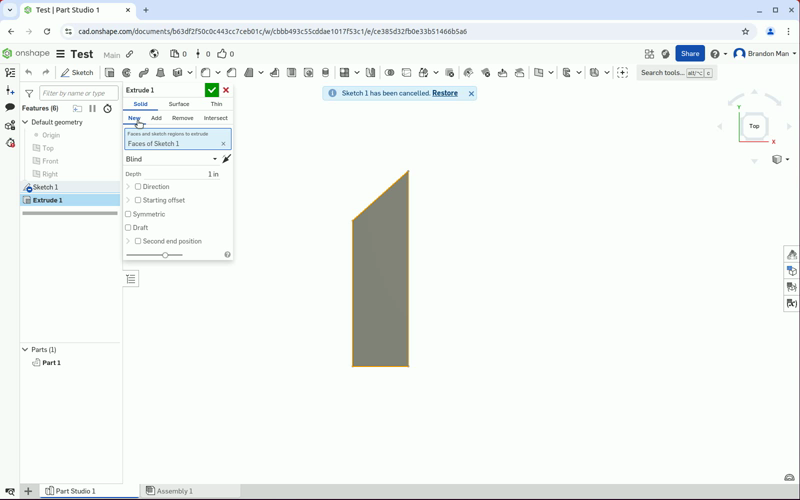
click(137, 120)
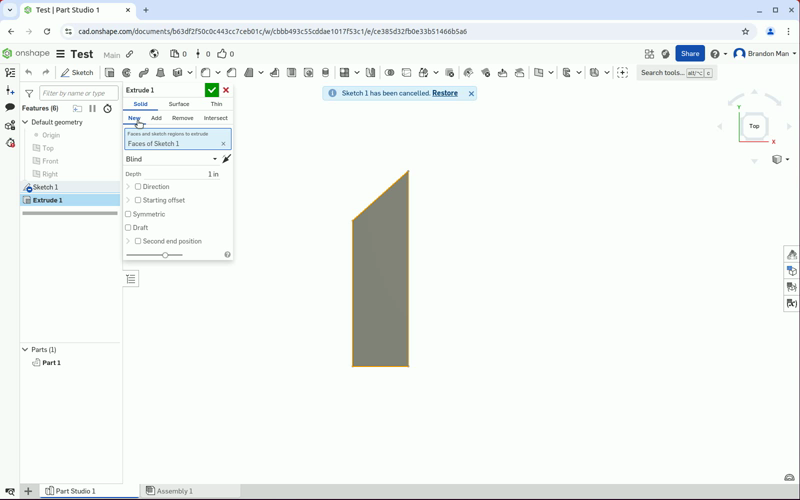
key(tab, 4)
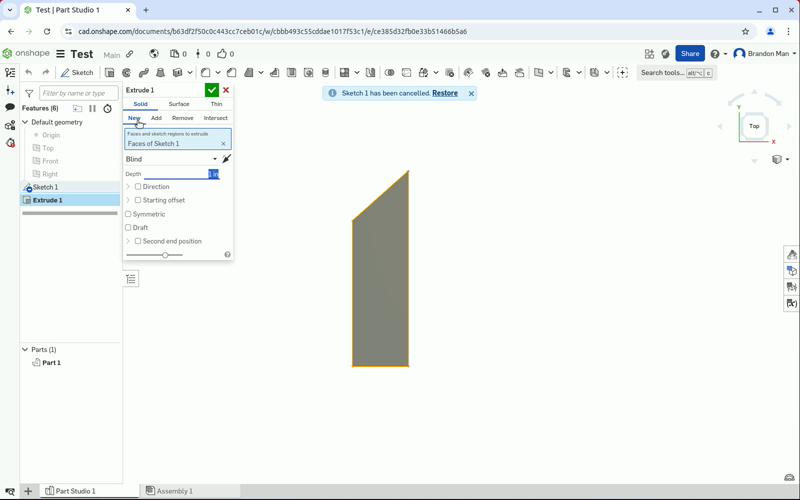
text(21.423)
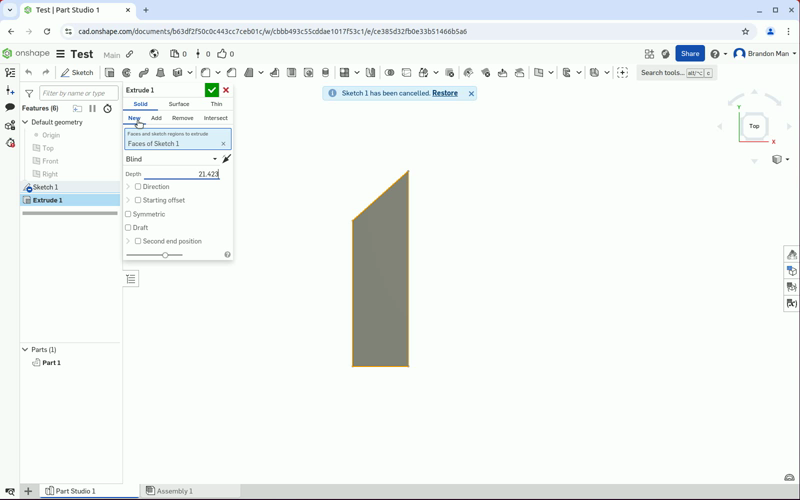
key(enter)
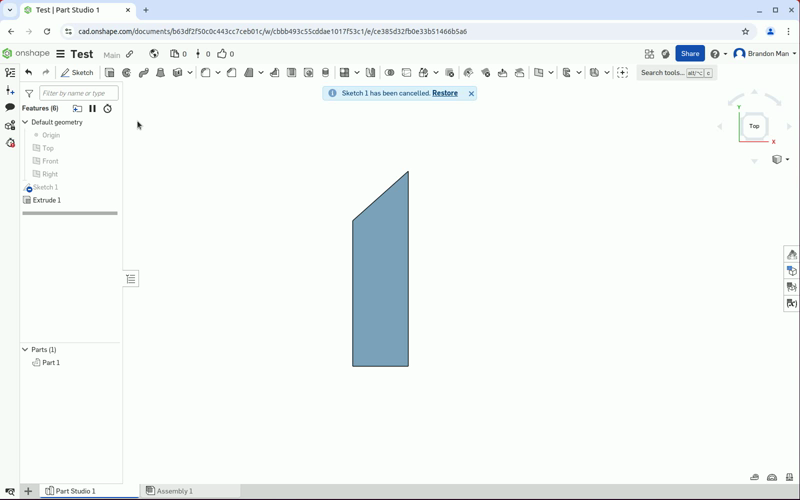
key(shift+h)
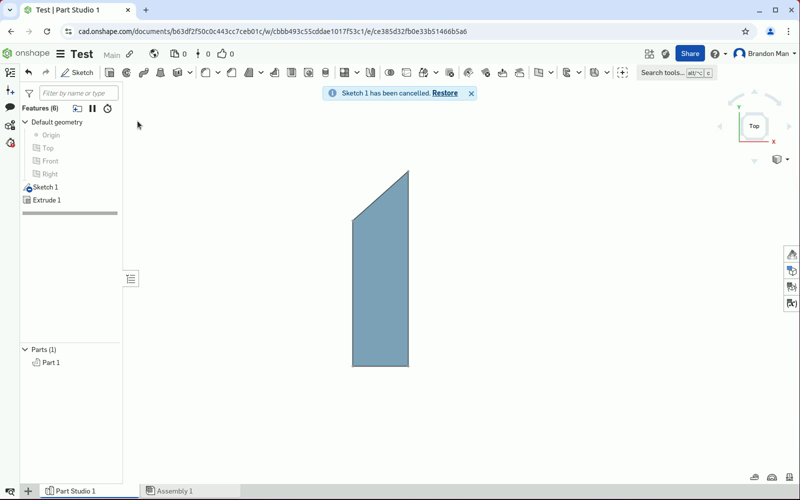
key(shift+h)
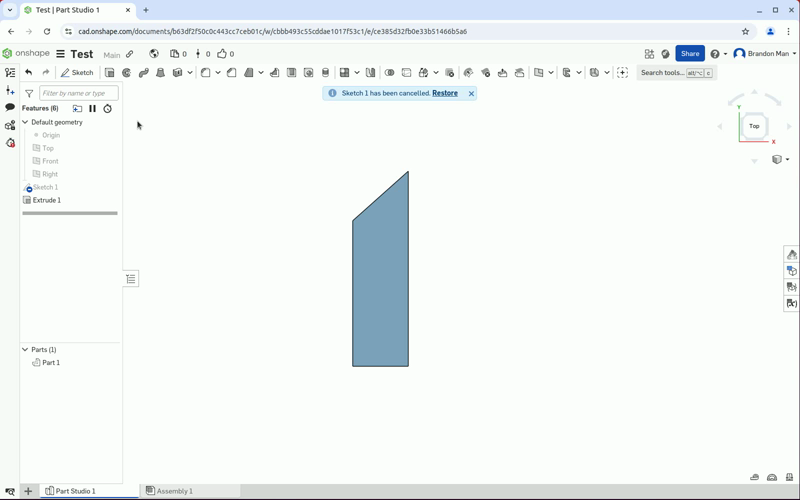
mouse_move(73, 189)
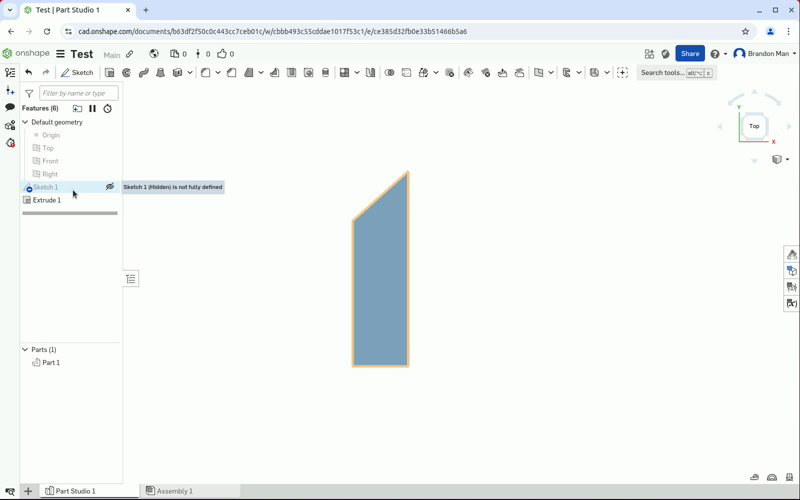
click(73, 189)
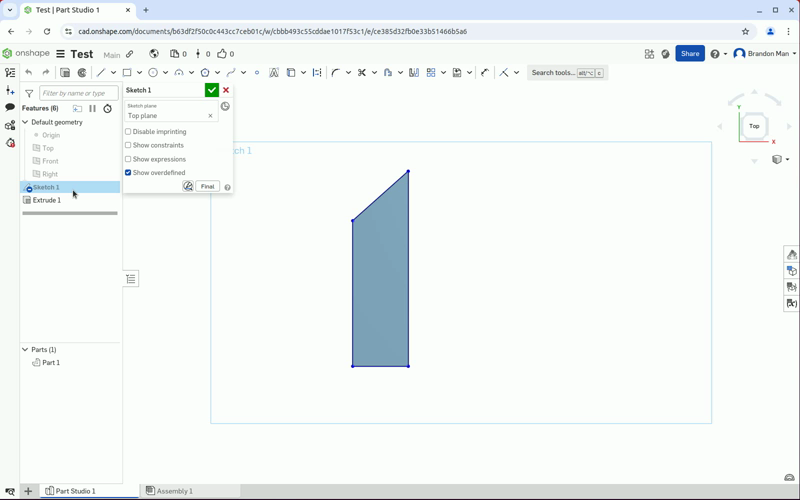
mouse_move(229, 92)
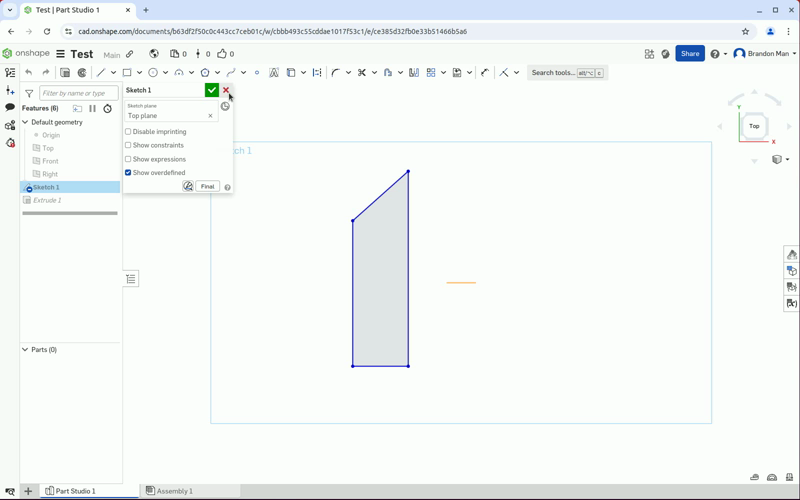
click(229, 92)
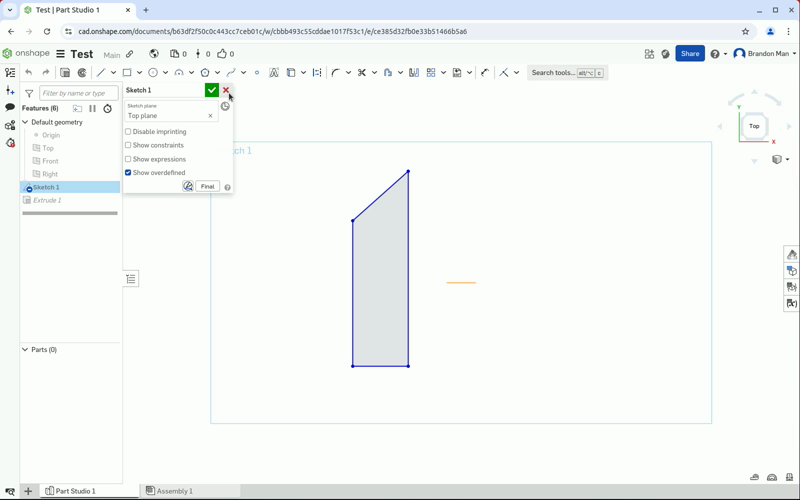
key(shift+s)
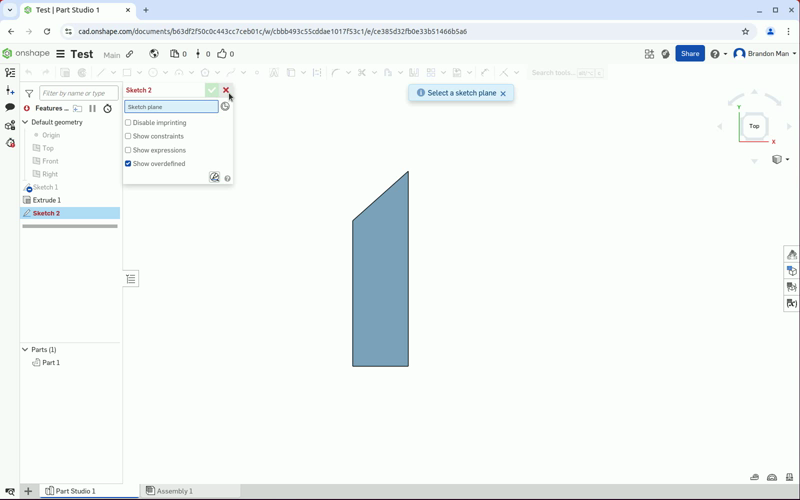
mouse_move(73, 150)
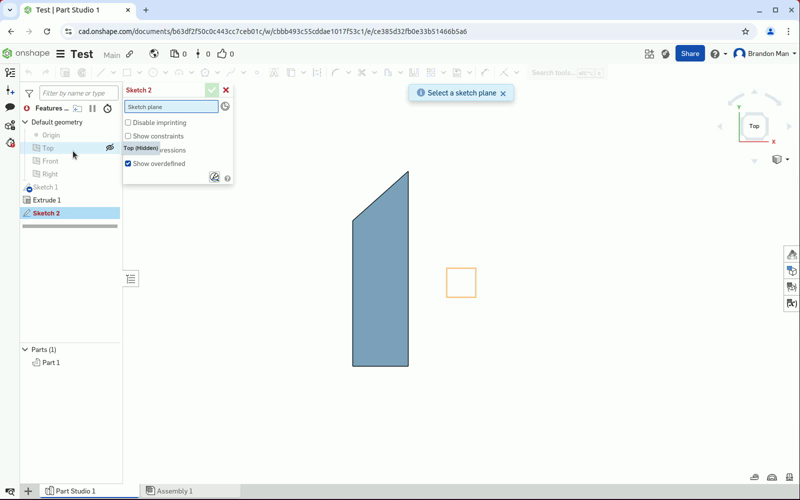
click(73, 150)
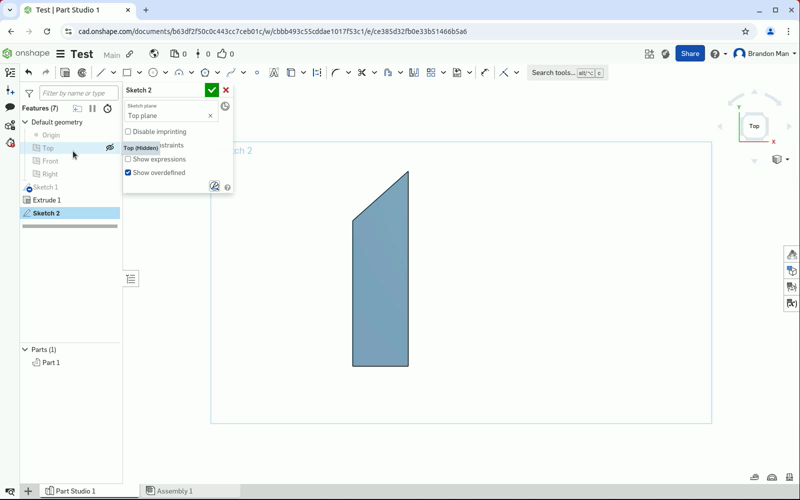
mouse_move(73, 352)
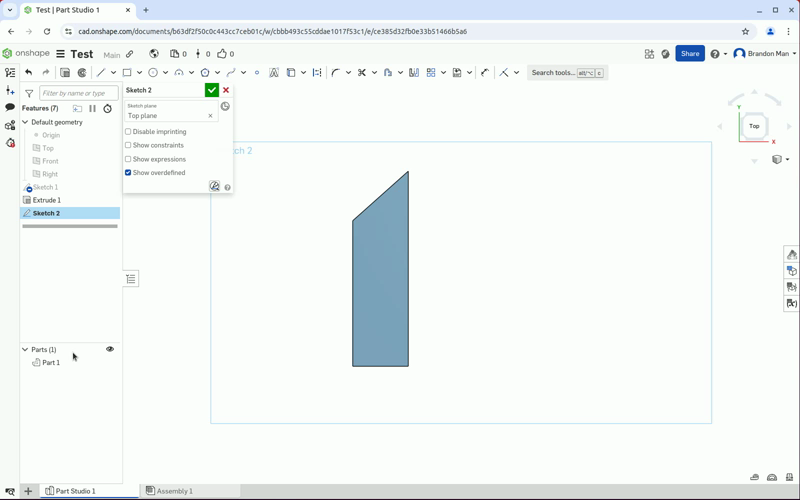
key(y)
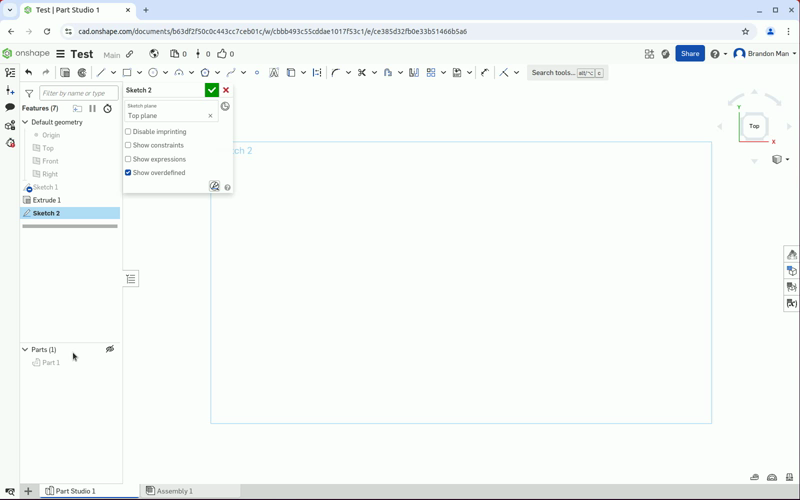
key(l)
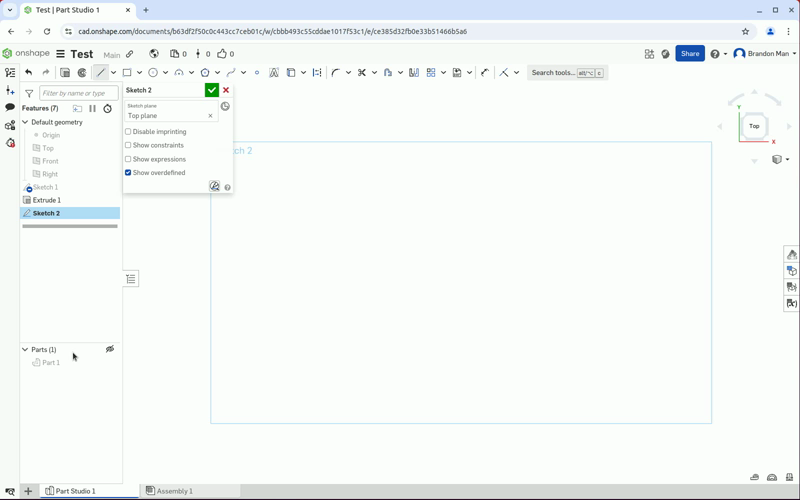
key_down(shift)
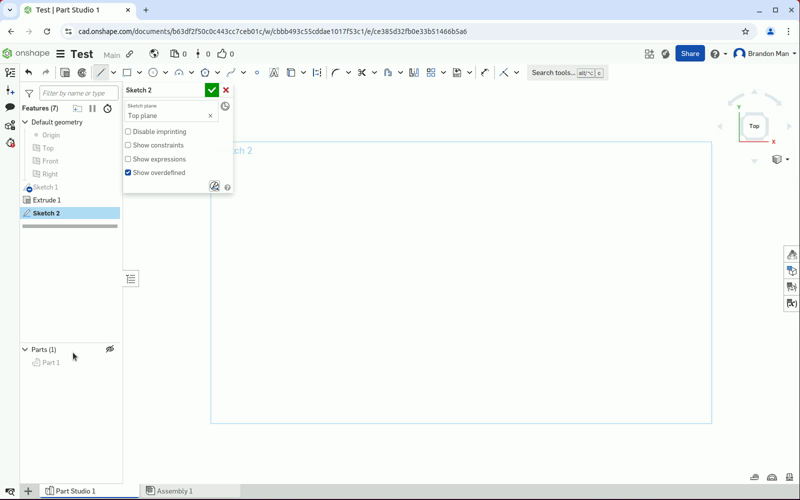
mouse_move(512, 366)
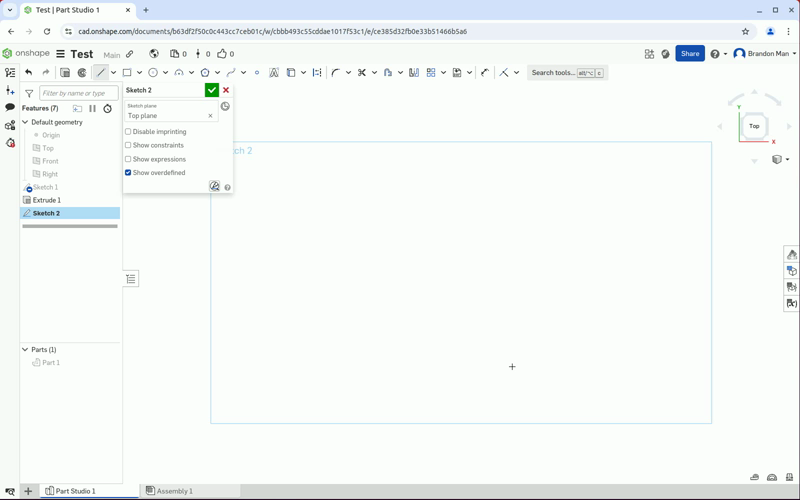
click(512, 366)
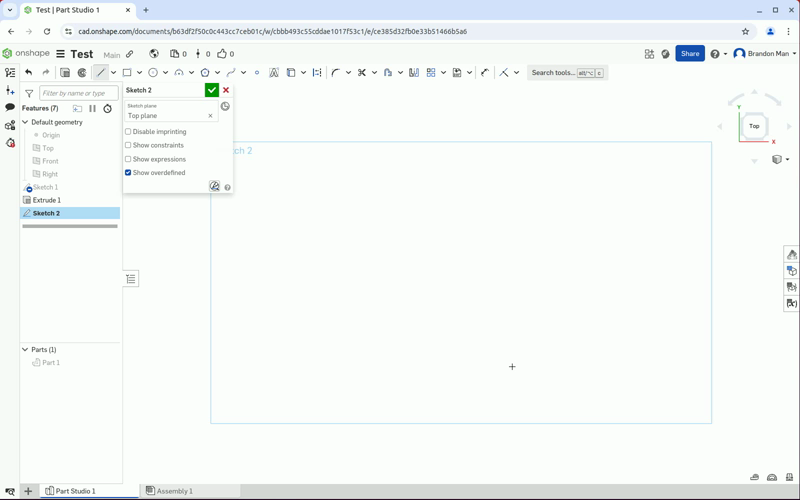
key_up(shift)
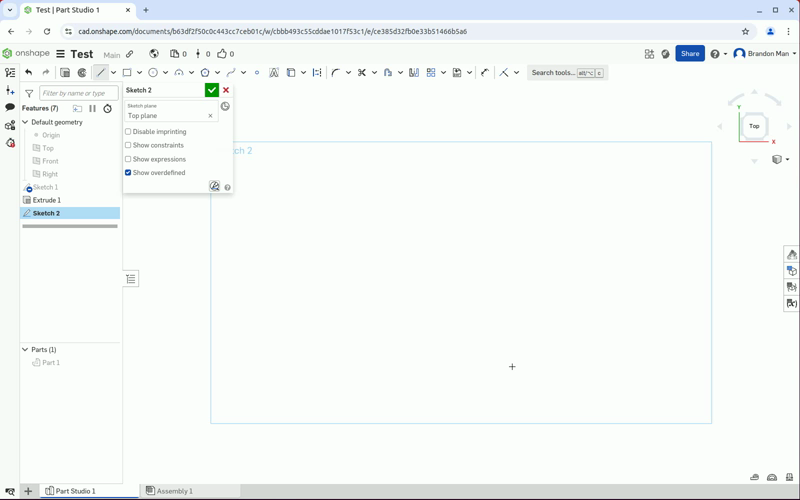
key_down(shift)
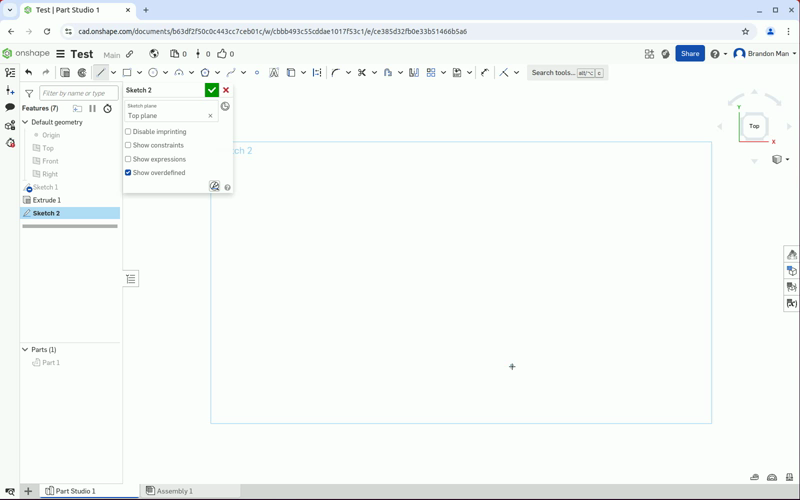
mouse_move(542, 366)
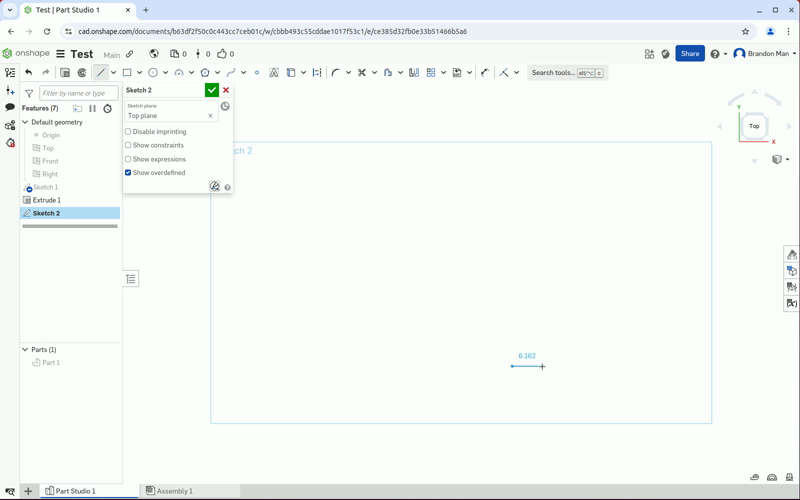
mouse_move(567, 366)
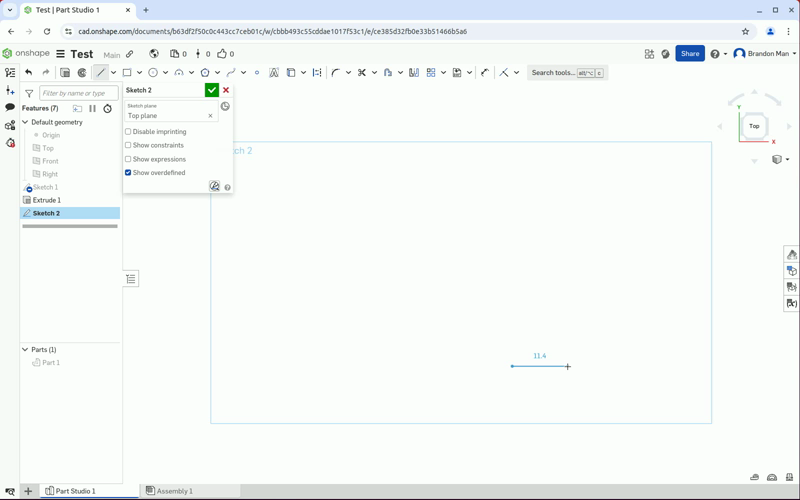
click(567, 366)
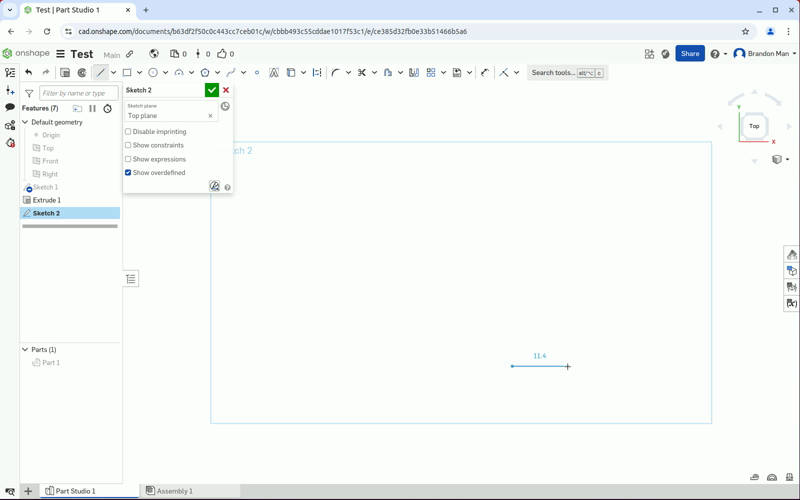
key_up(shift)
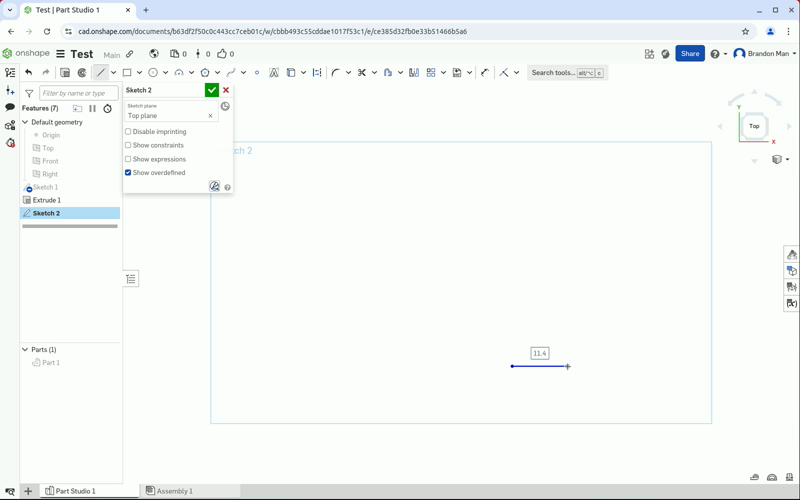
key_down(shift)
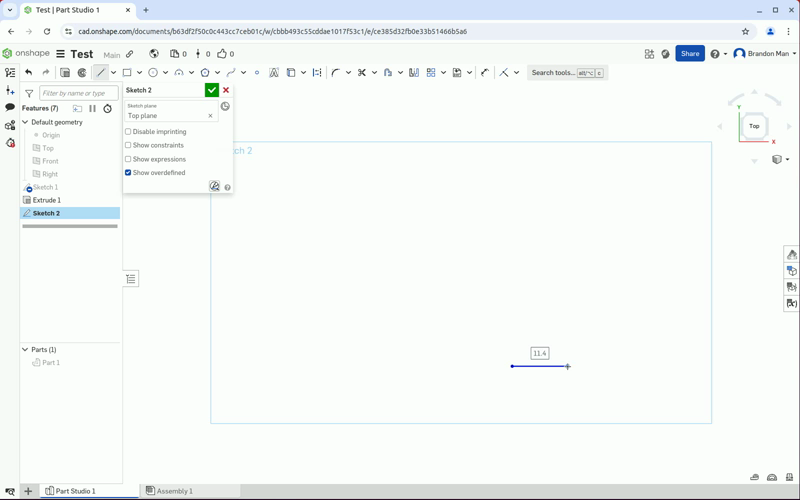
mouse_move(567, 220)
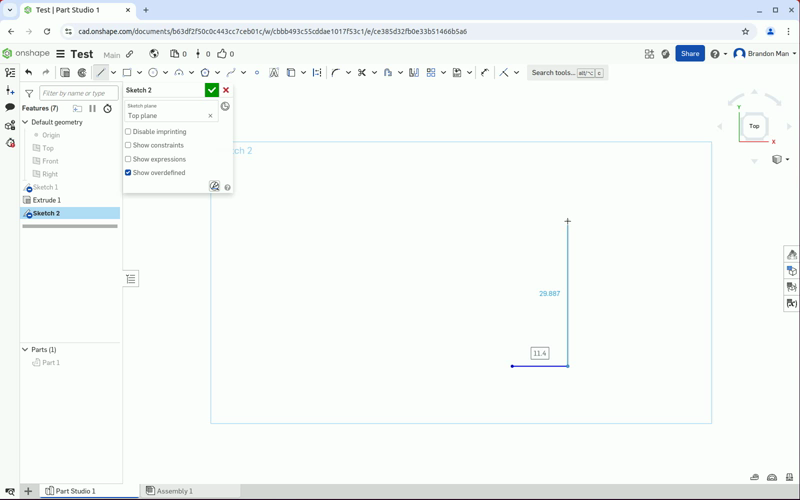
click(567, 220)
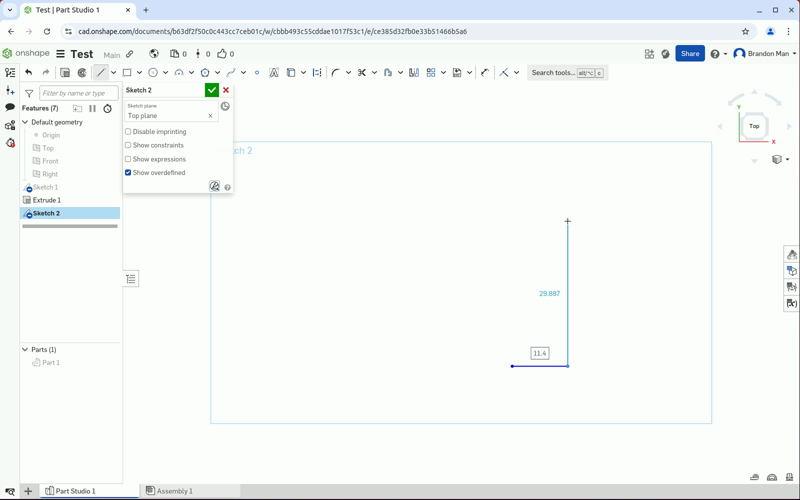
key_up(shift)
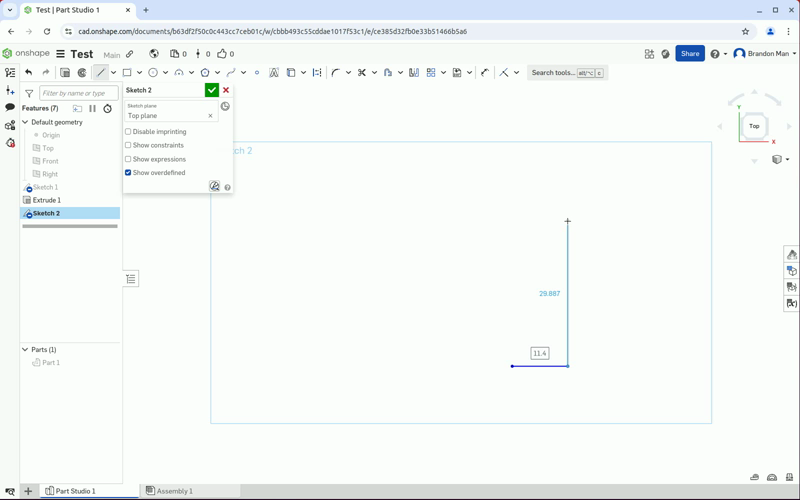
key_down(shift)
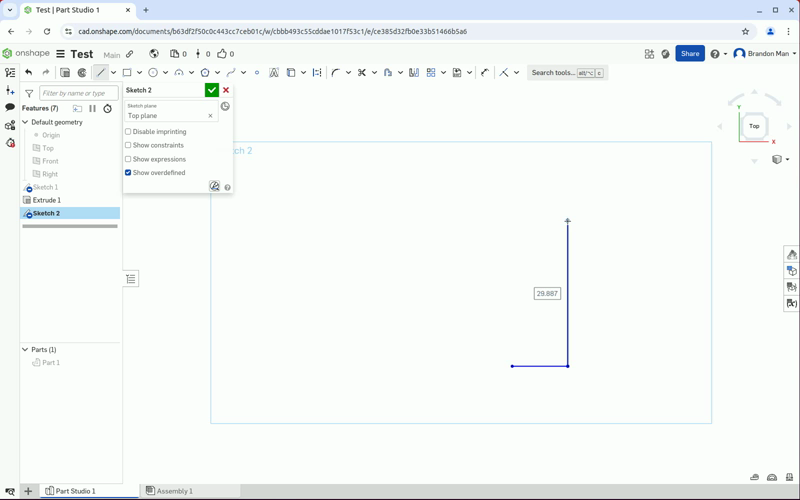
mouse_move(512, 171)
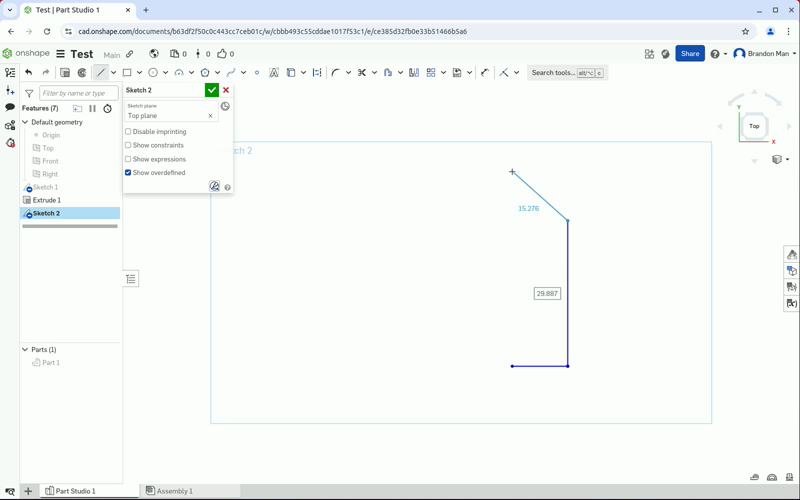
click(512, 171)
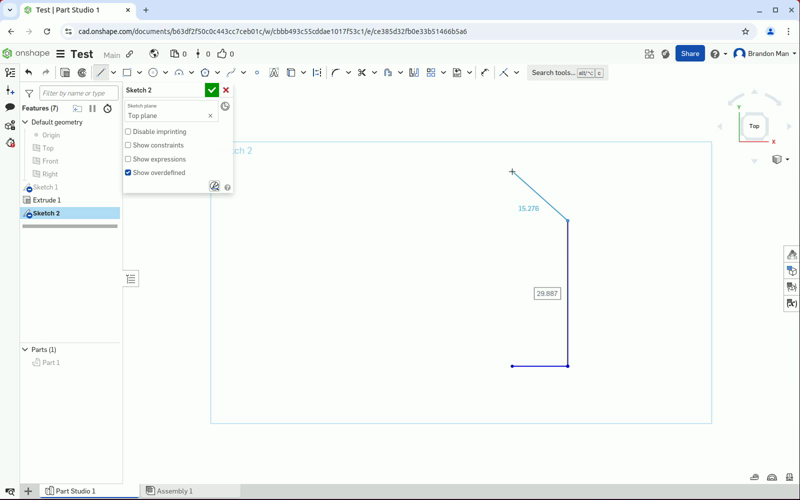
key_up(shift)
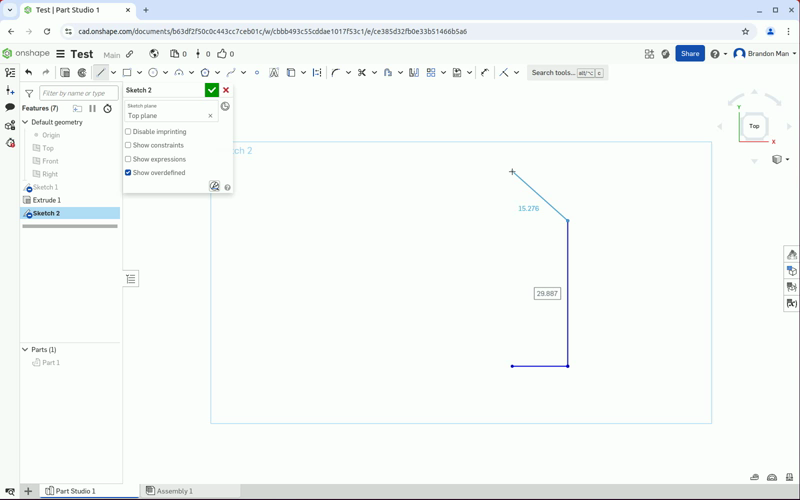
key_down(shift)
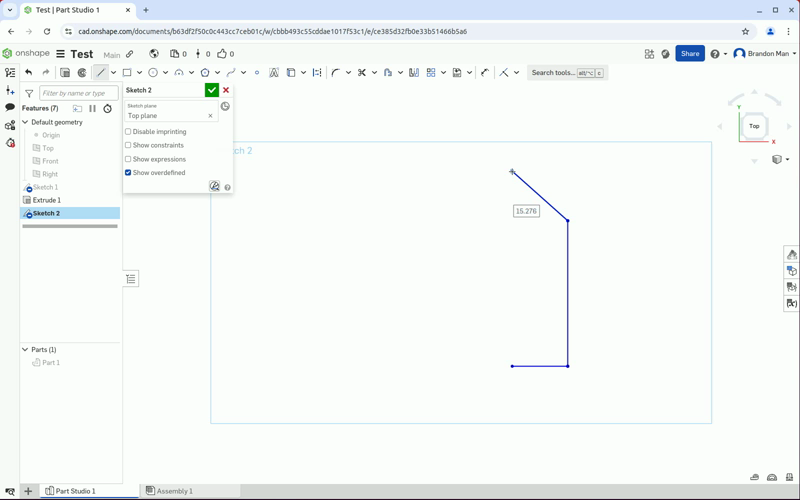
mouse_move(512, 366)
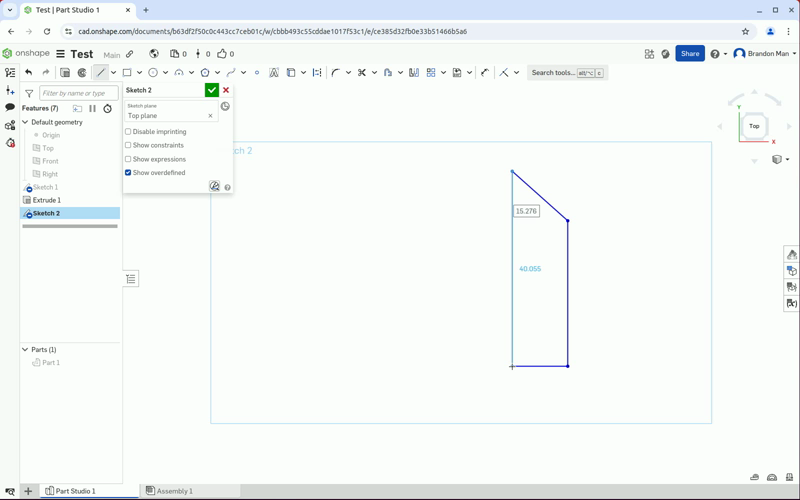
key_up(shift)
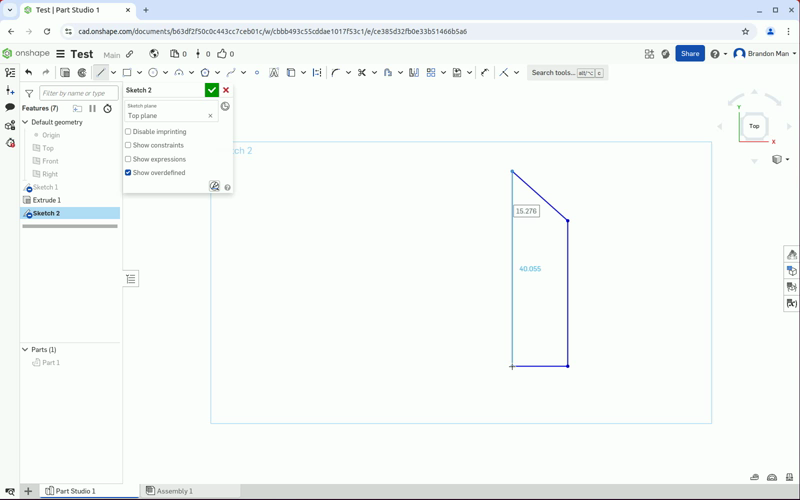
click(512, 366)
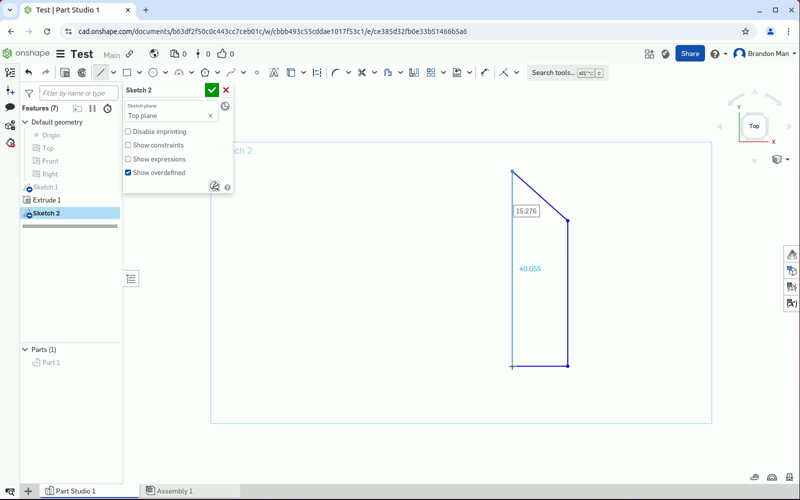
key(esc)
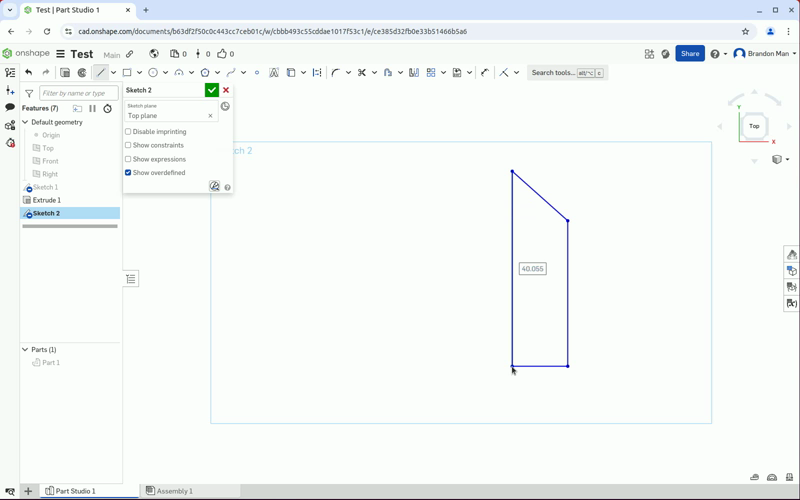
mouse_move(530, 282)
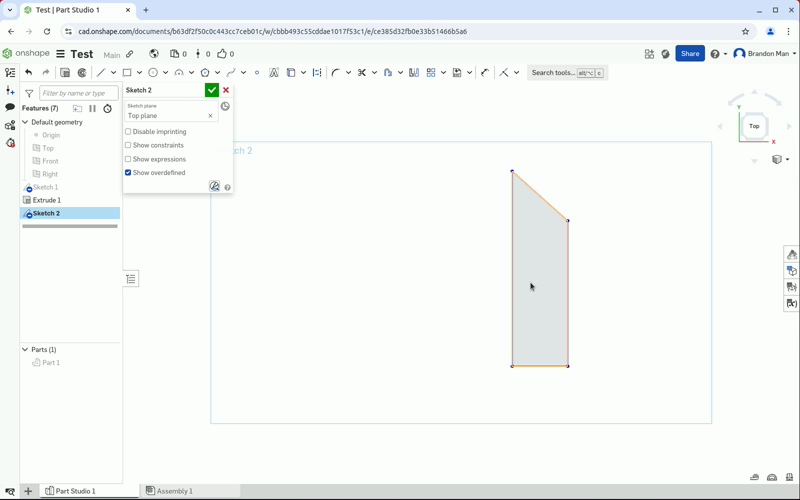
click(530, 282)
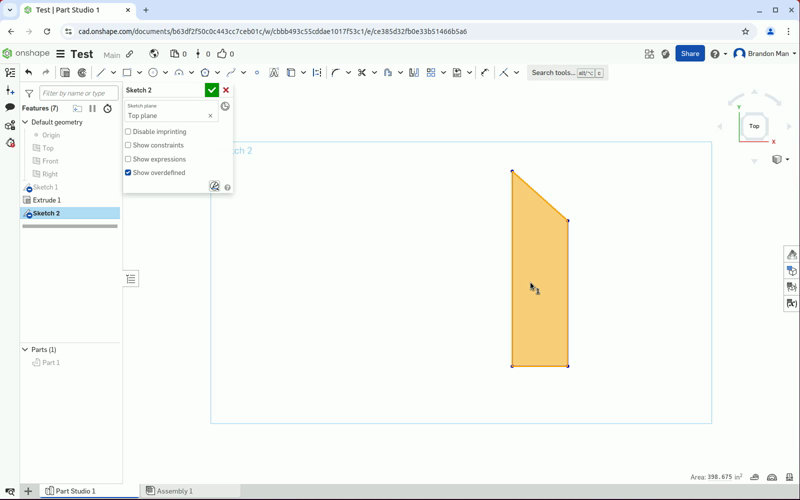
mouse_move(73, 352)
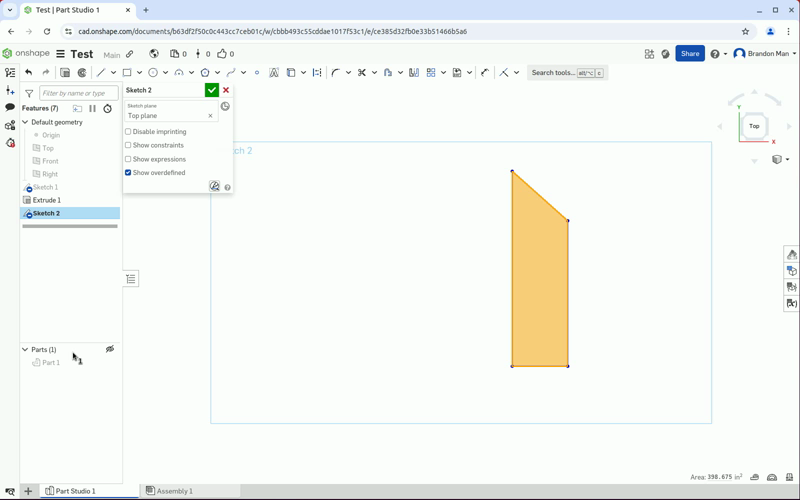
key(shift+y)
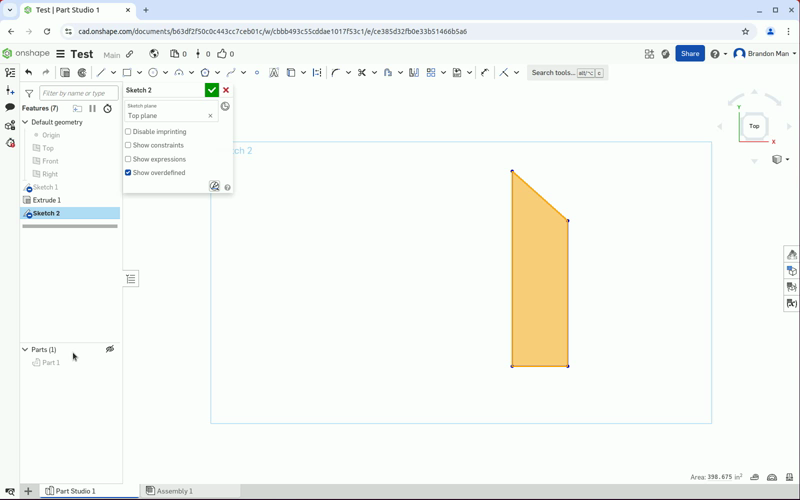
key(shift+e)
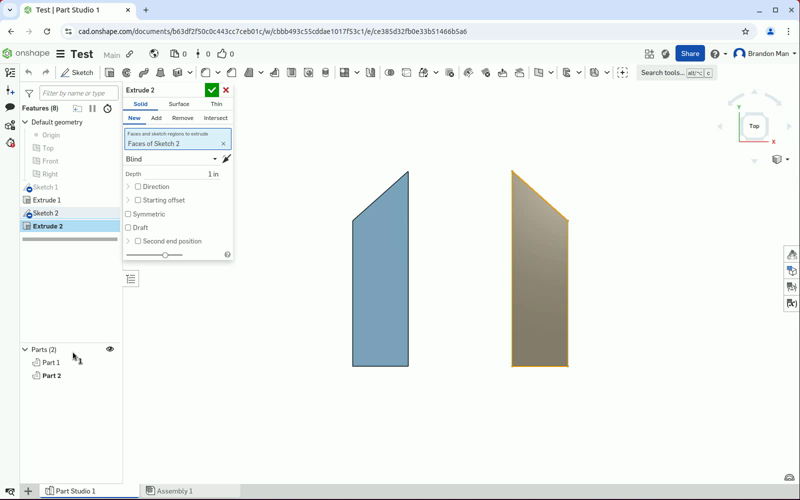
mouse_move(143, 106)
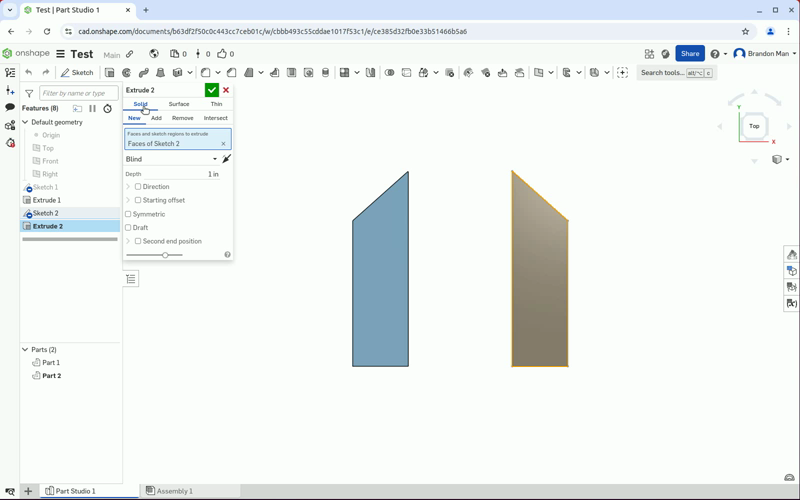
click(143, 106)
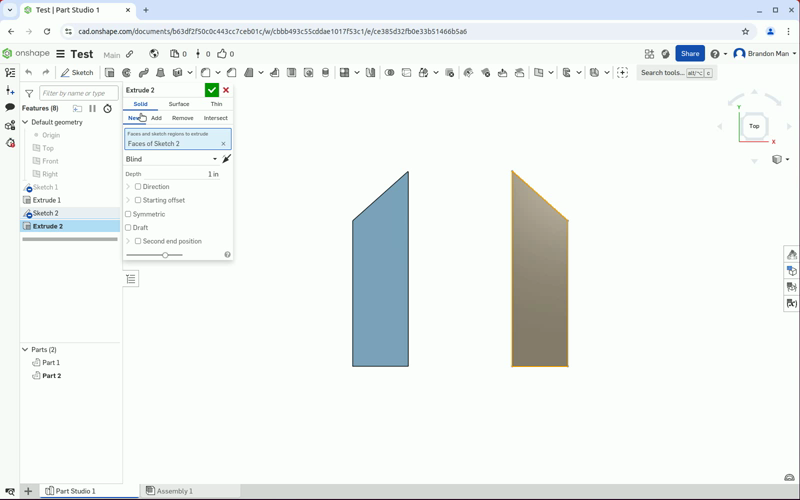
mouse_move(137, 120)
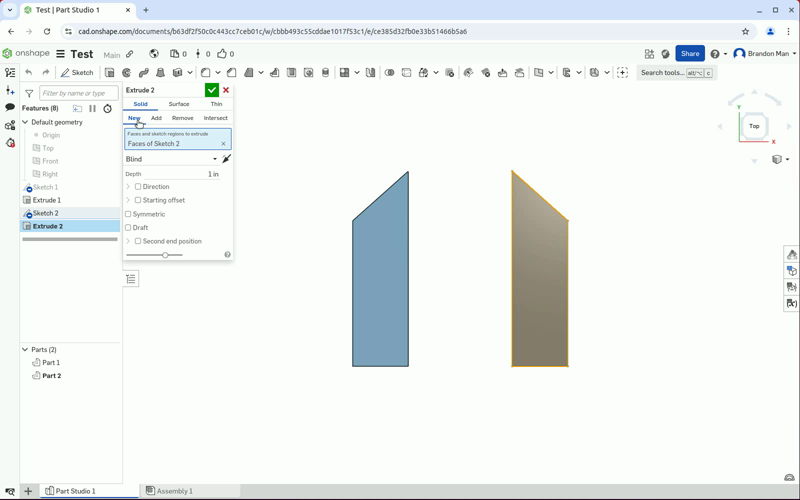
click(137, 120)
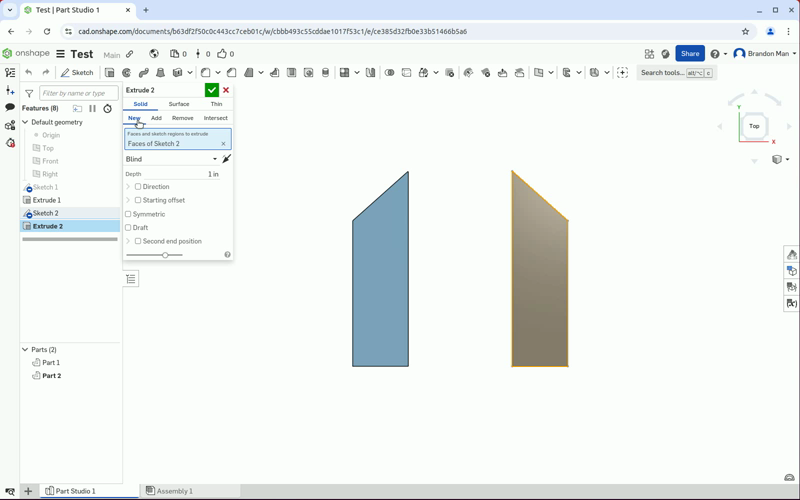
key(tab, 4)
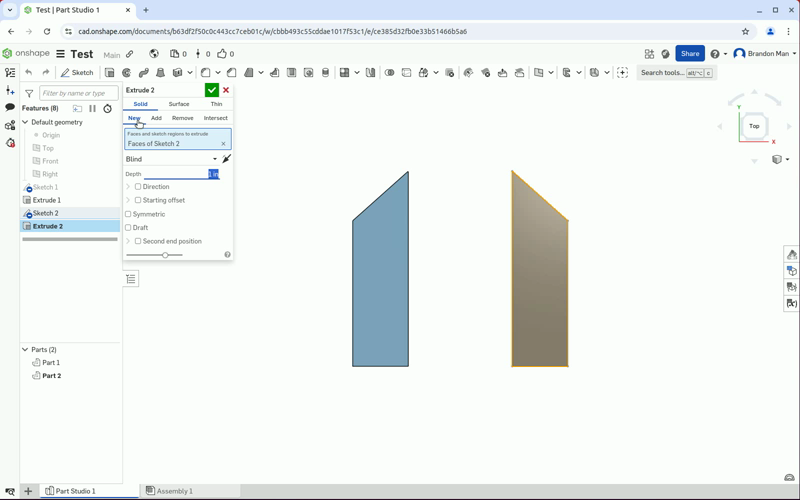
text(21.423)
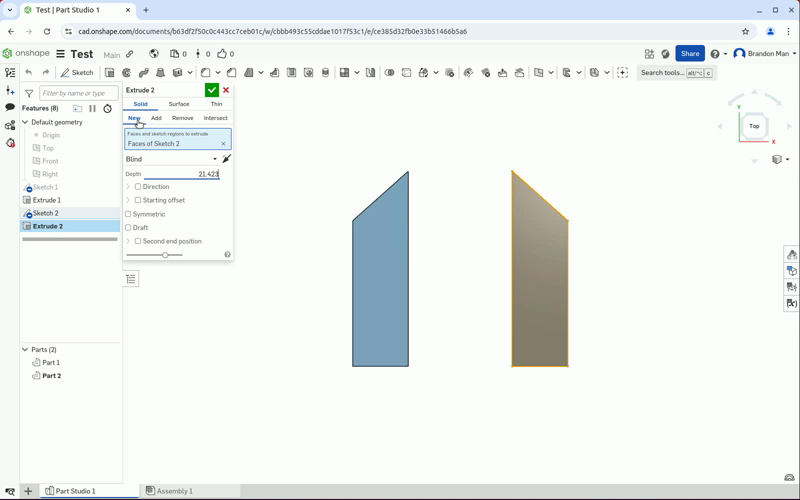
key(enter)
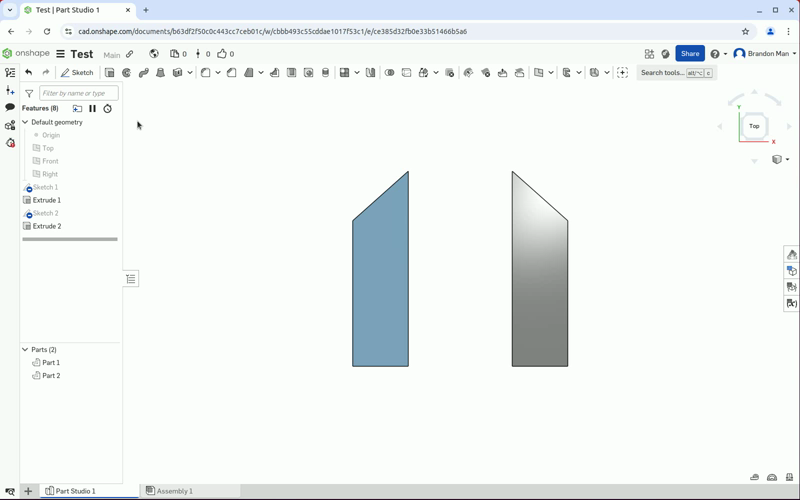
key(shift+h)
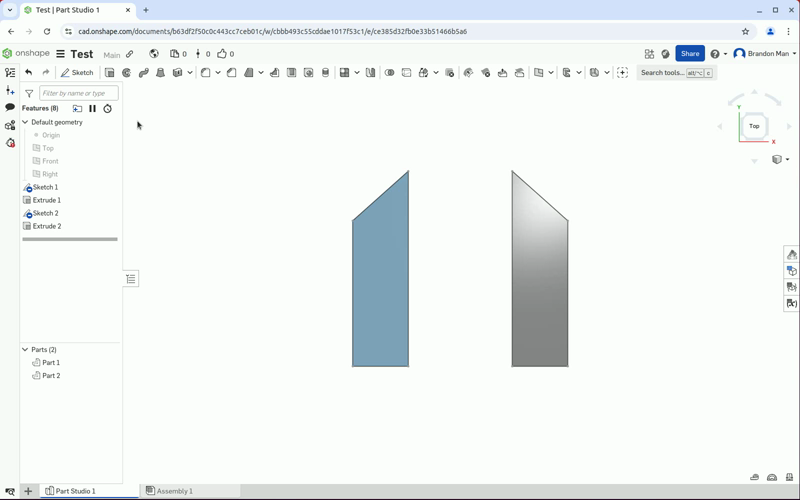
key(shift+h)
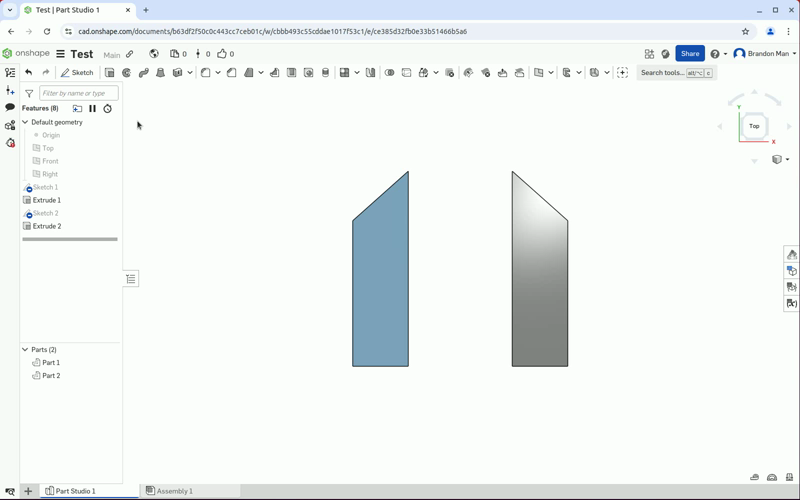
mouse_move(73, 189)
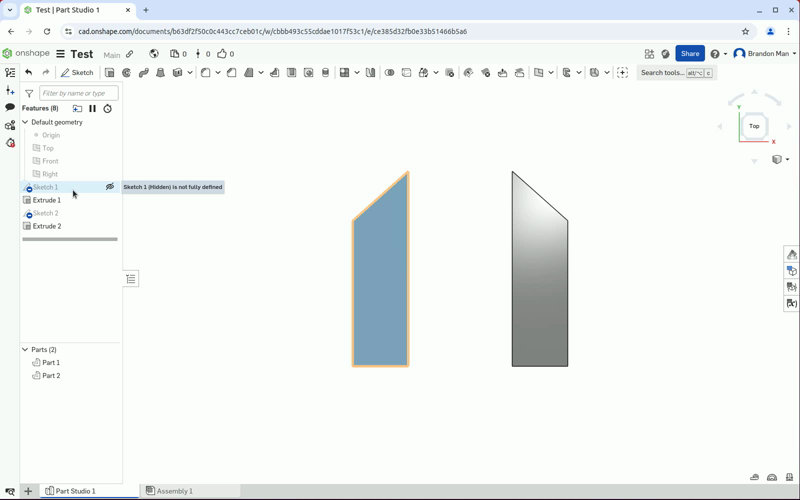
click(73, 189)
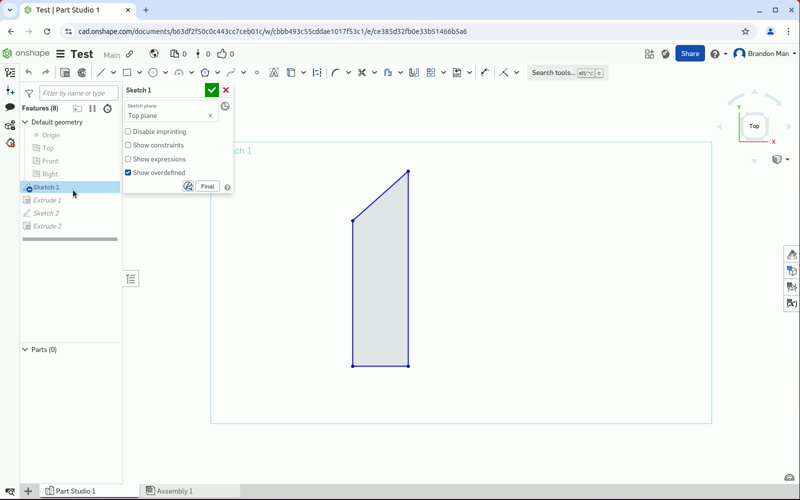
mouse_move(229, 92)
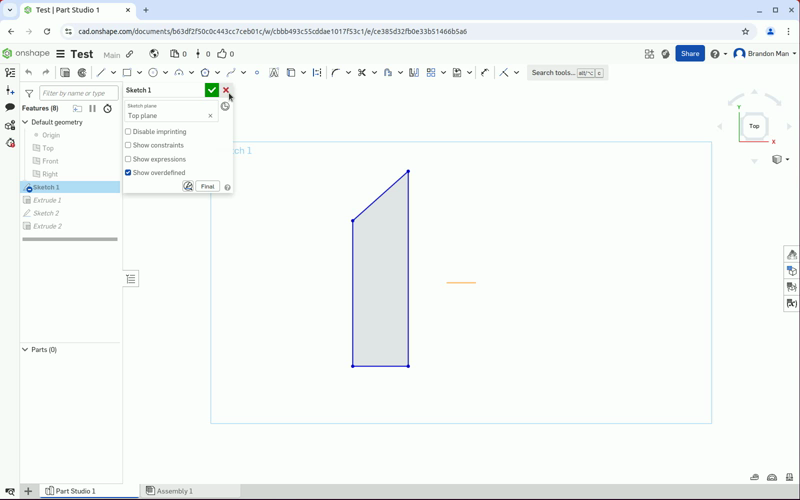
click(229, 92)
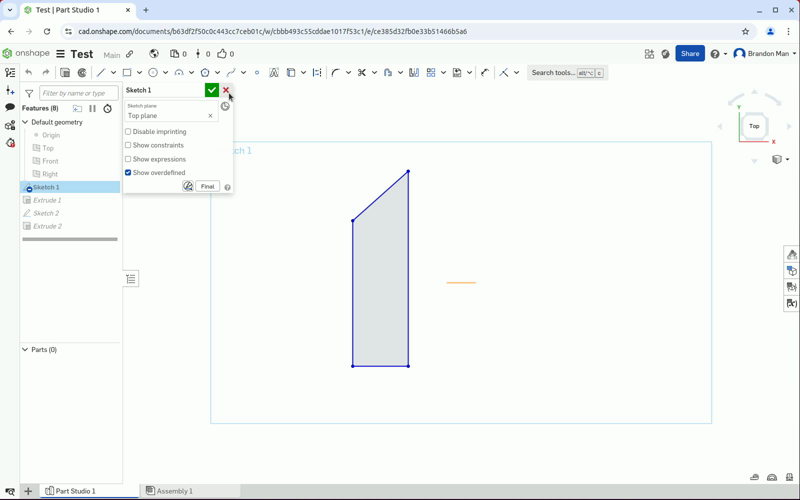
key(shift+s)
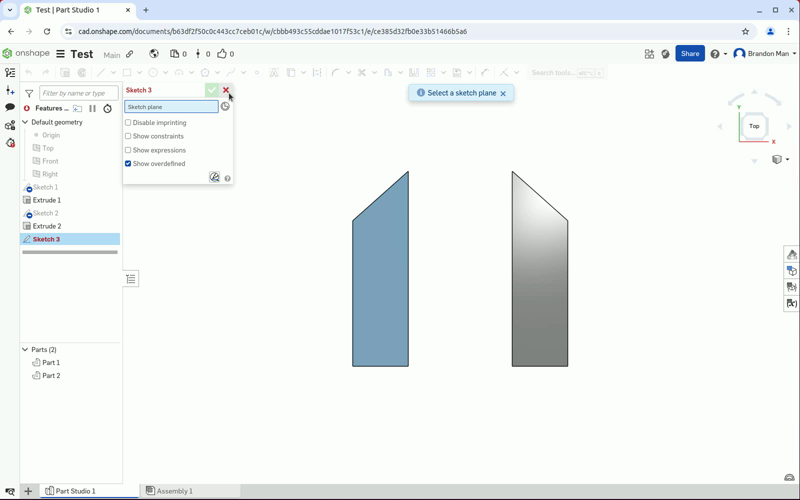
mouse_move(73, 150)
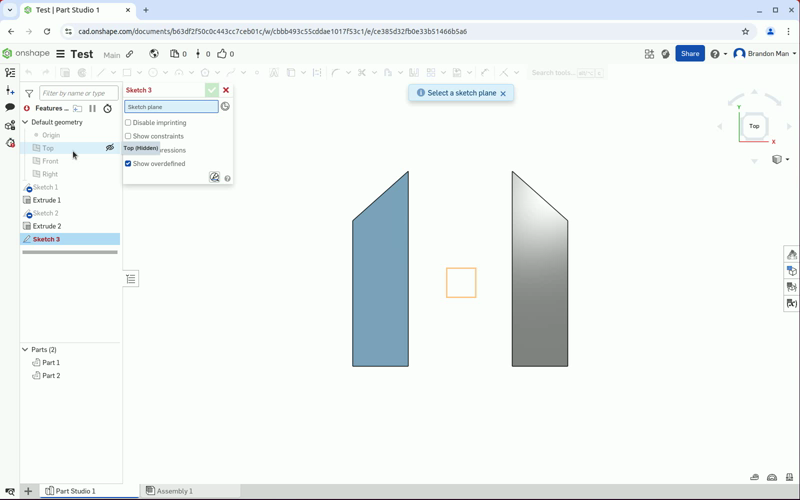
click(73, 150)
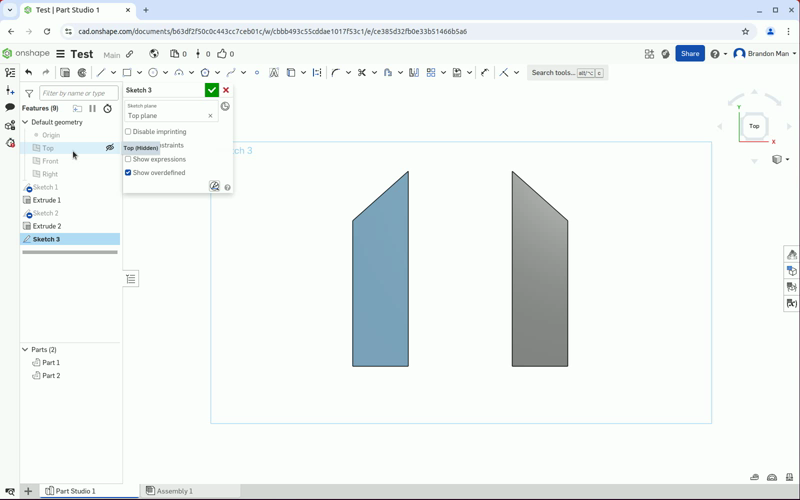
mouse_move(73, 352)
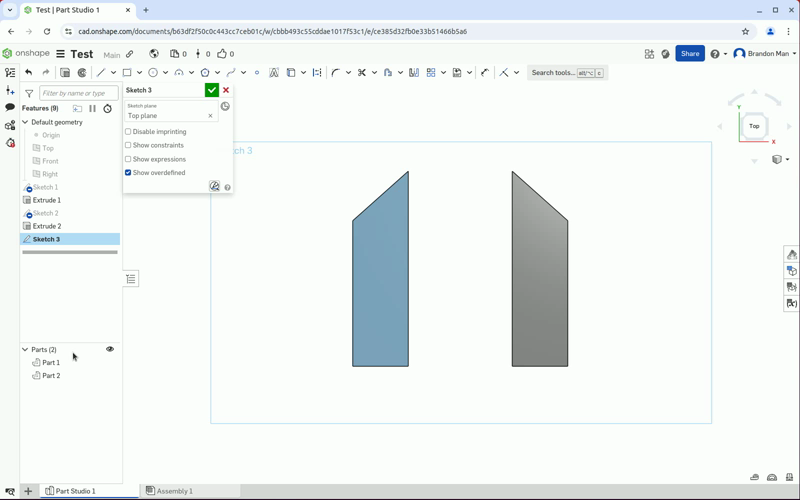
key(y)
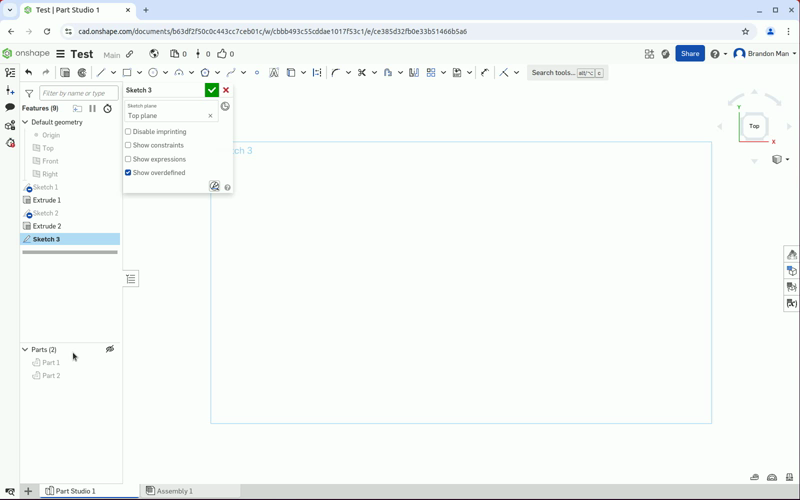
key(l)
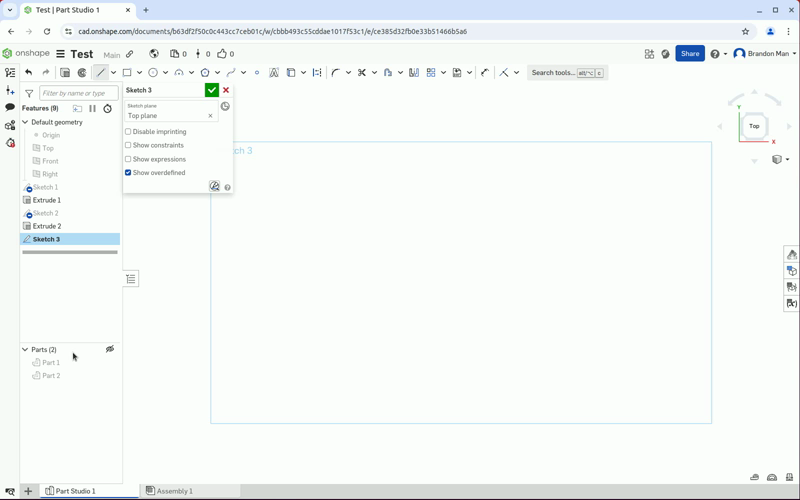
key_down(shift)
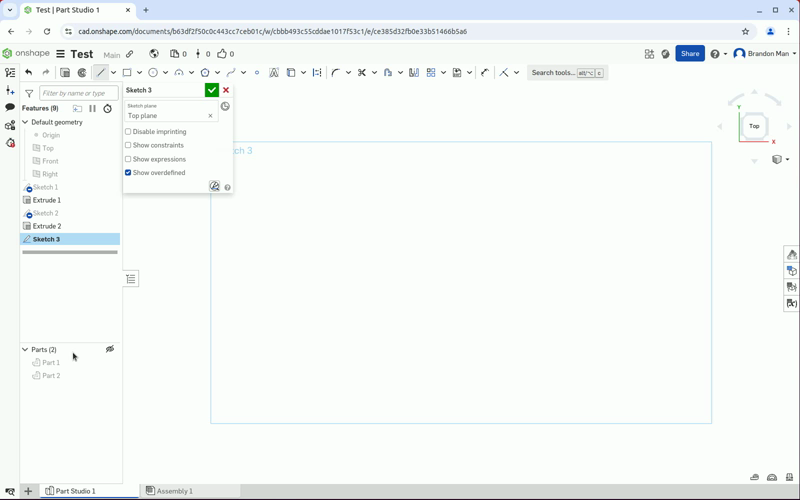
mouse_move(409, 366)
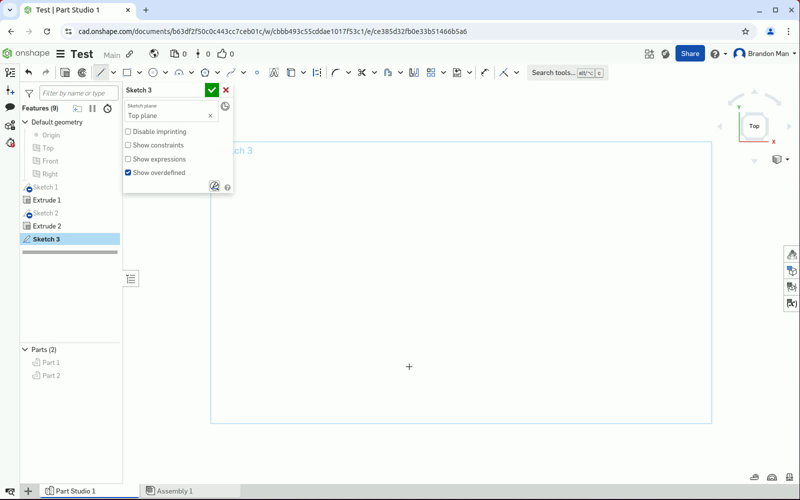
click(409, 366)
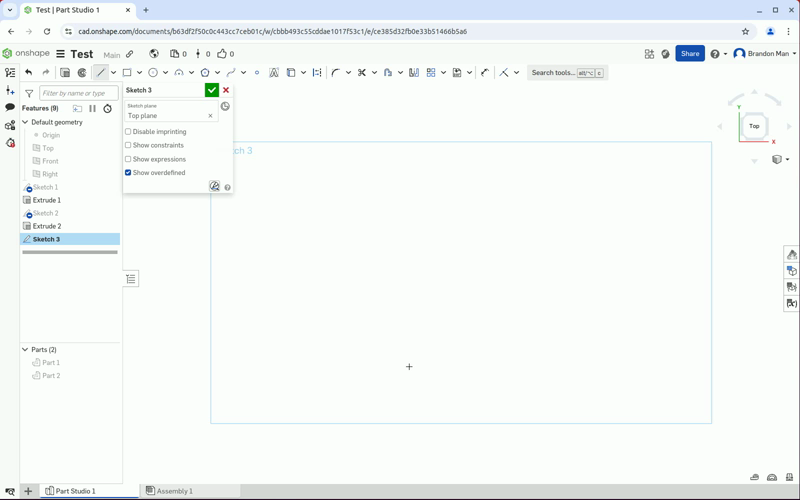
key_up(shift)
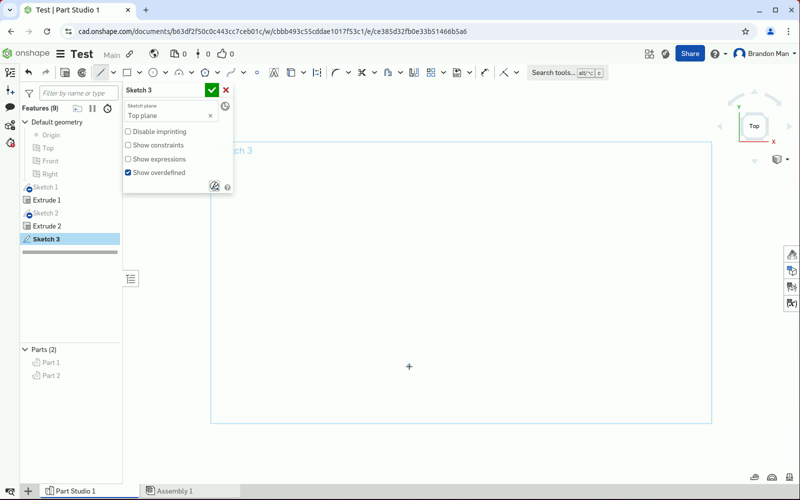
key_down(shift)
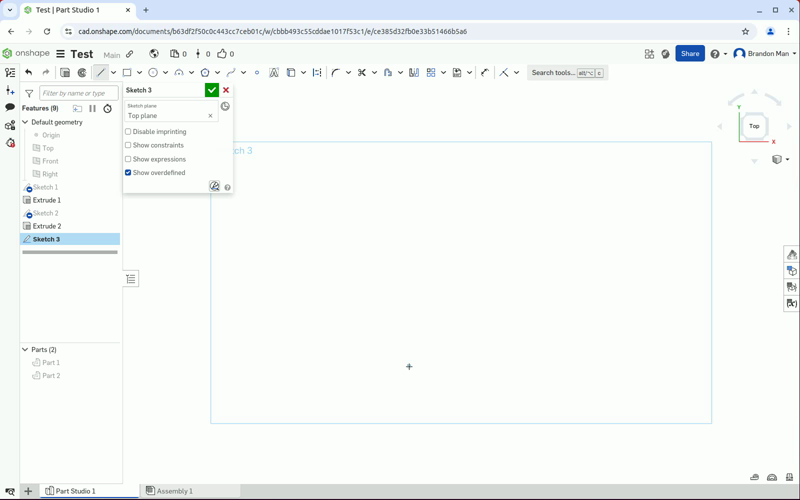
mouse_move(439, 366)
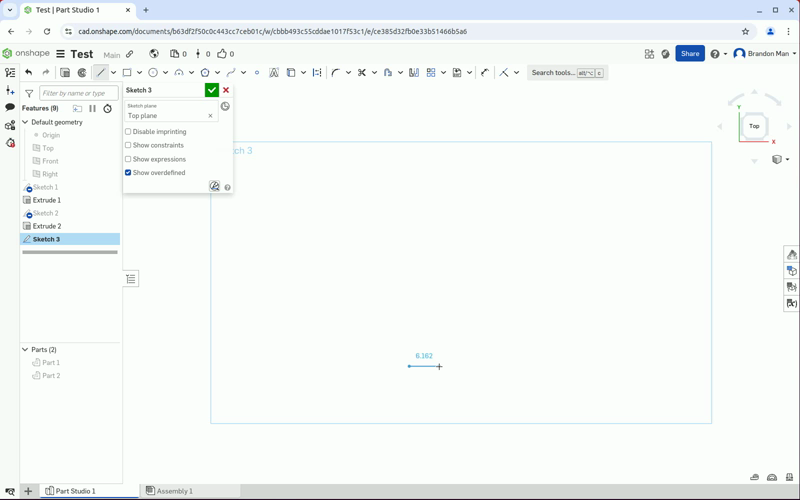
mouse_move(460, 366)
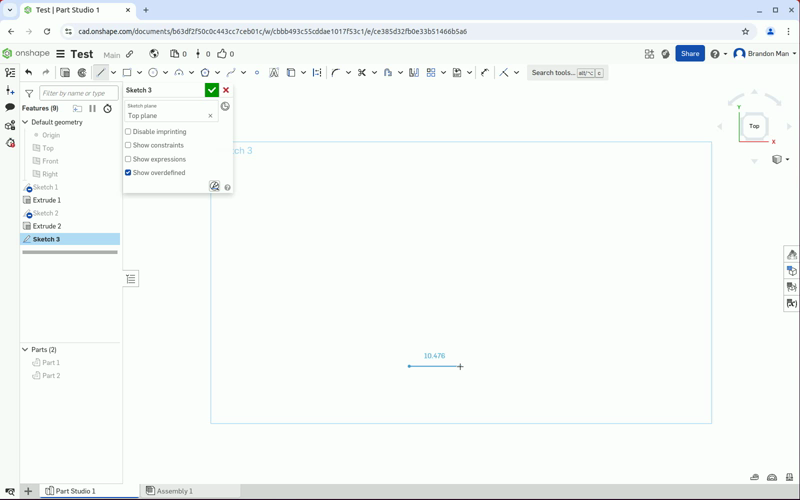
click(460, 366)
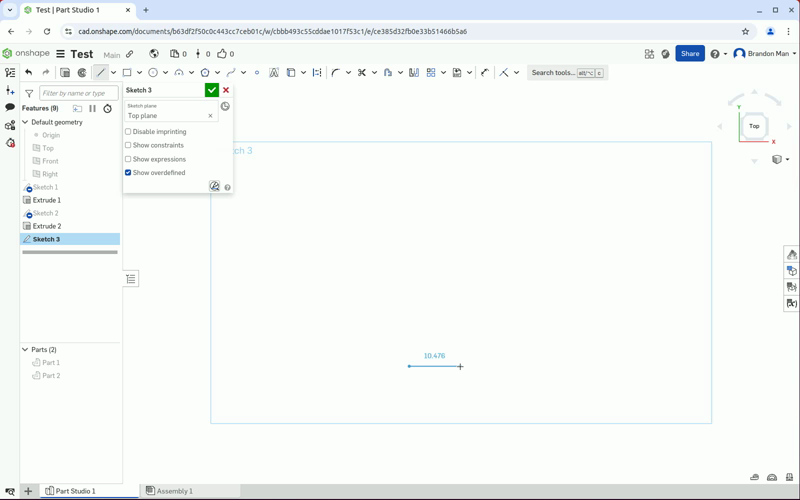
key_up(shift)
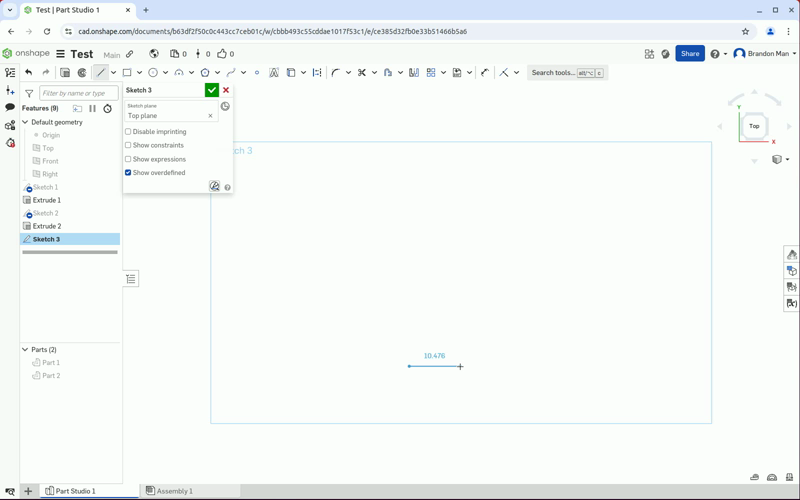
key_down(shift)
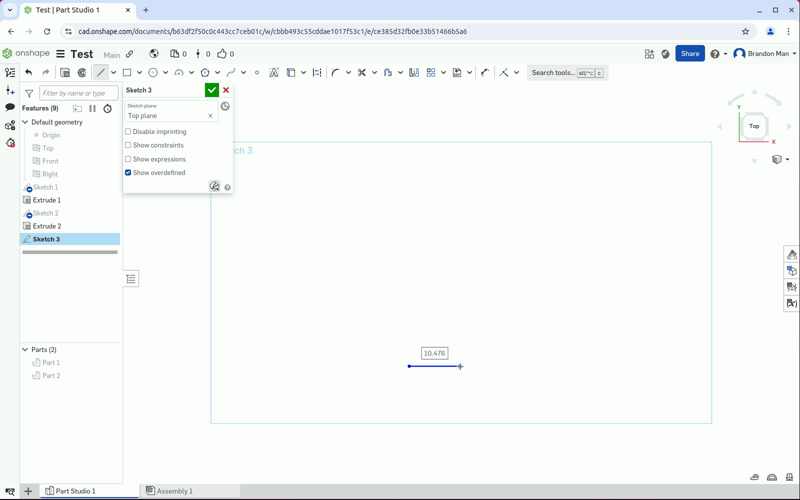
mouse_move(490, 366)
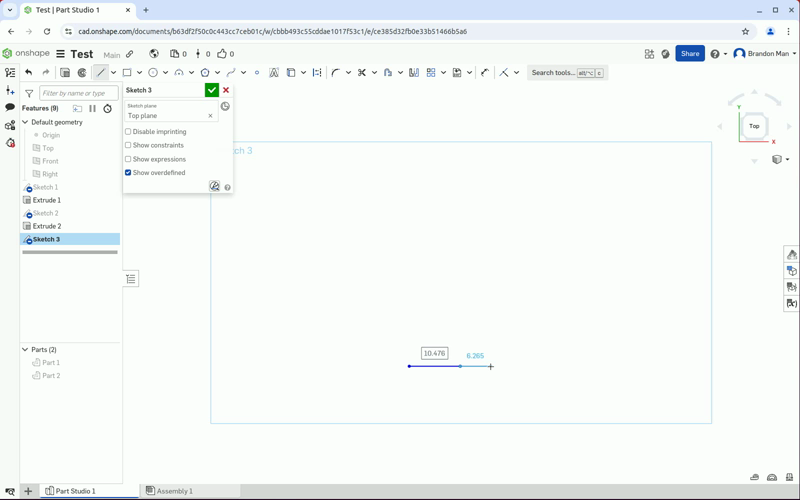
mouse_move(511, 366)
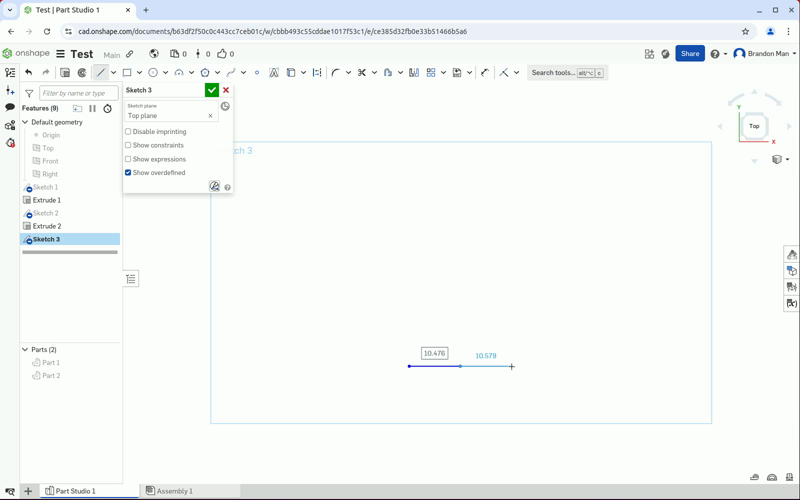
click(511, 366)
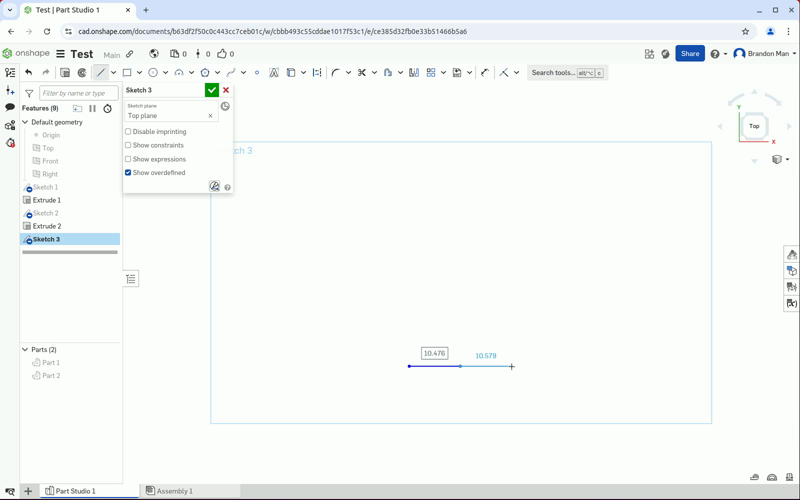
key_up(shift)
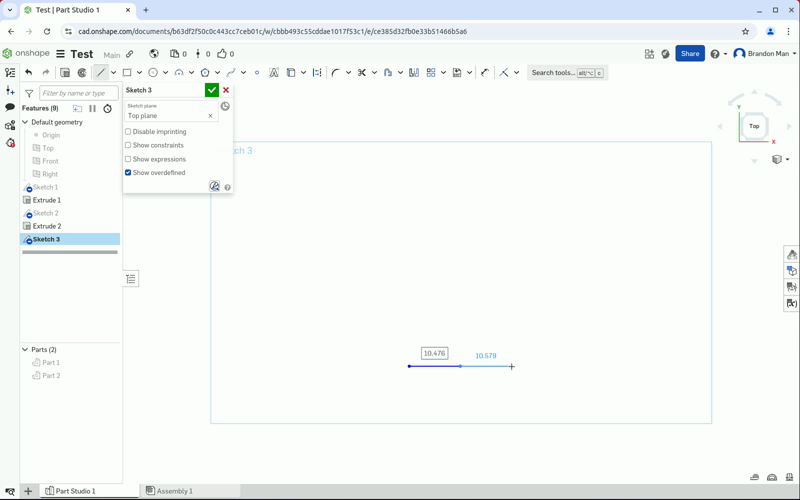
key_down(shift)
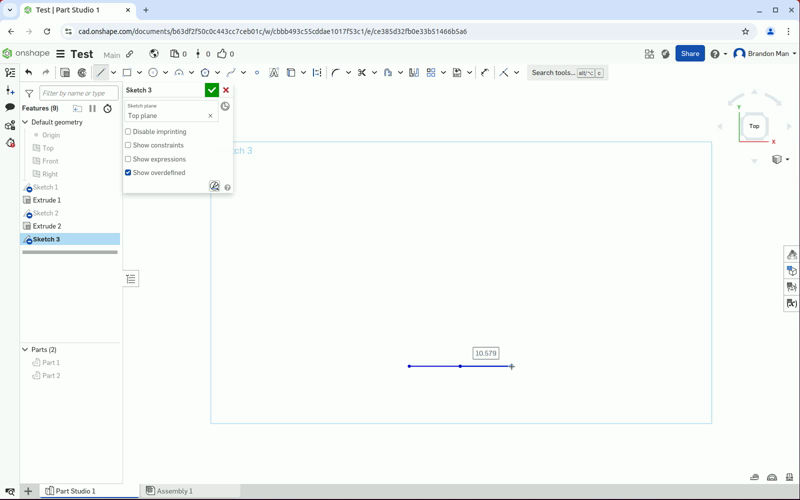
mouse_move(511, 171)
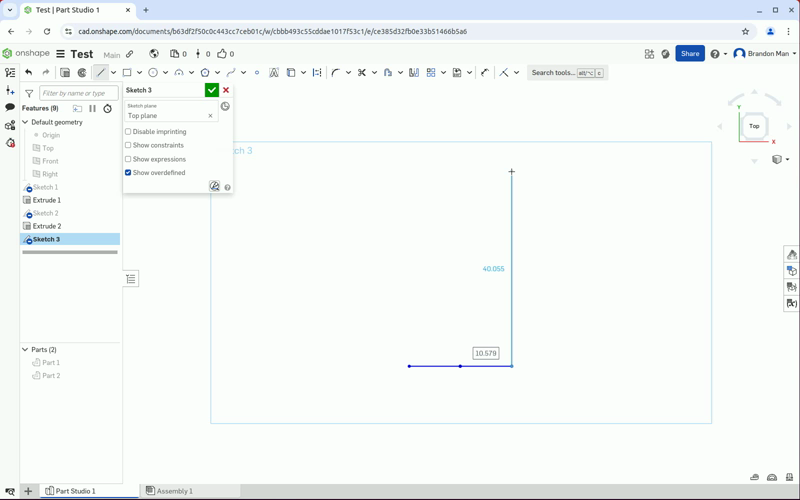
click(511, 171)
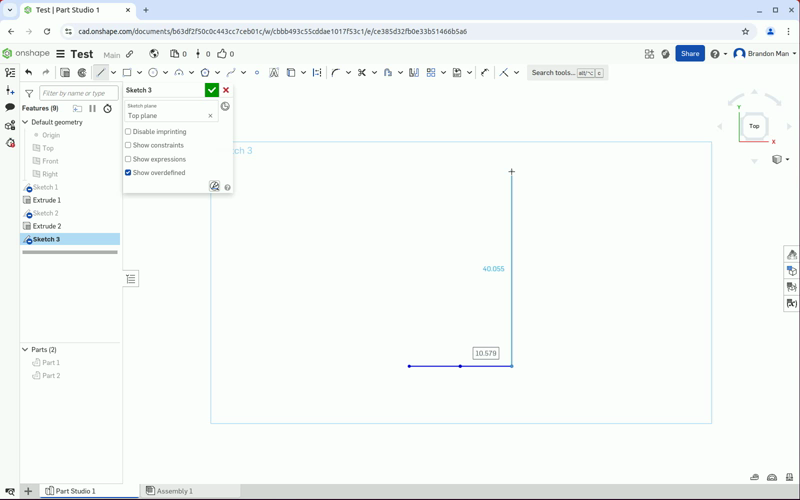
key_up(shift)
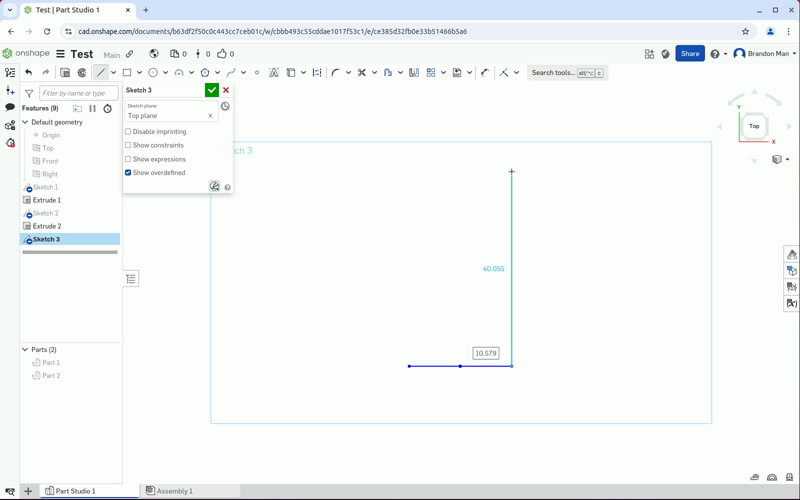
key_down(shift)
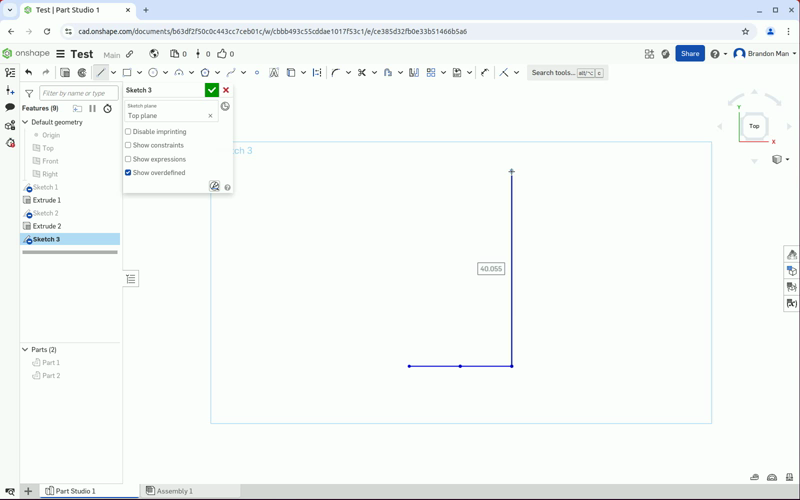
mouse_move(541, 171)
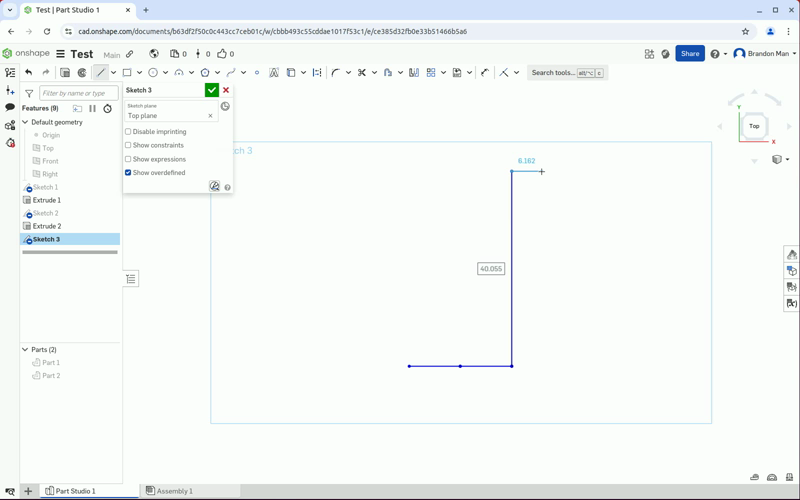
mouse_move(460, 171)
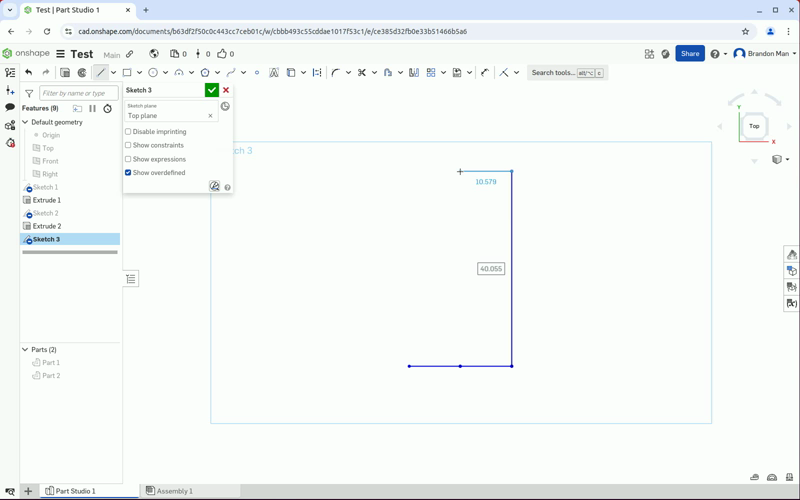
click(460, 171)
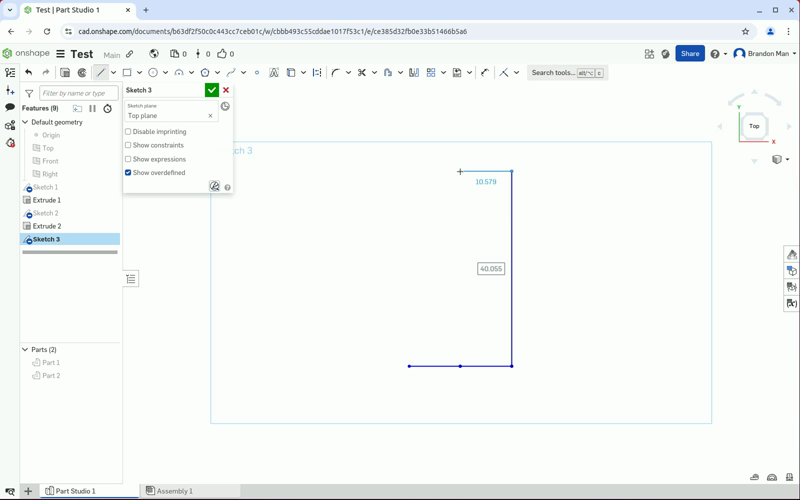
key_up(shift)
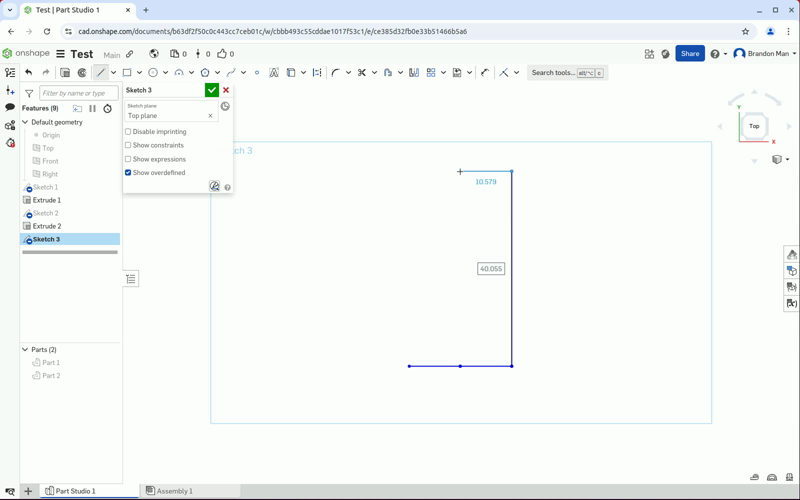
key_down(shift)
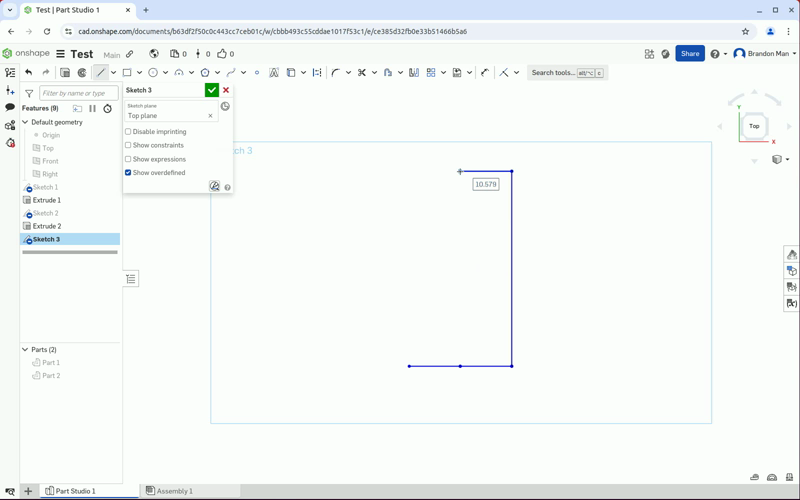
mouse_move(490, 171)
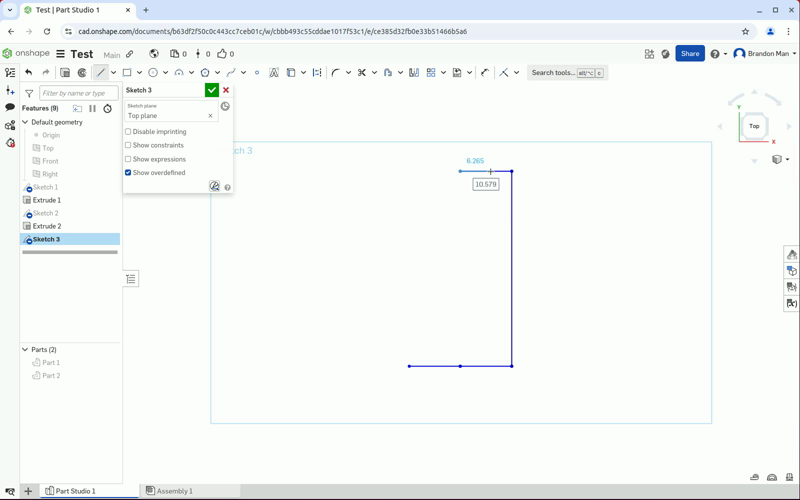
mouse_move(409, 171)
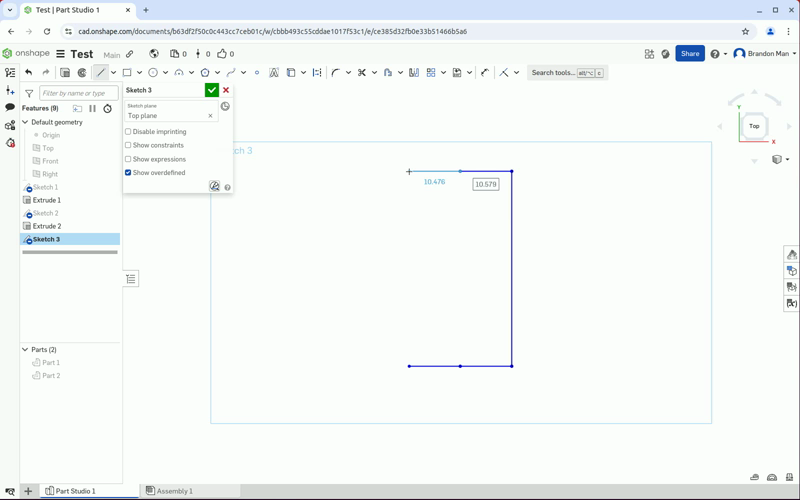
click(409, 171)
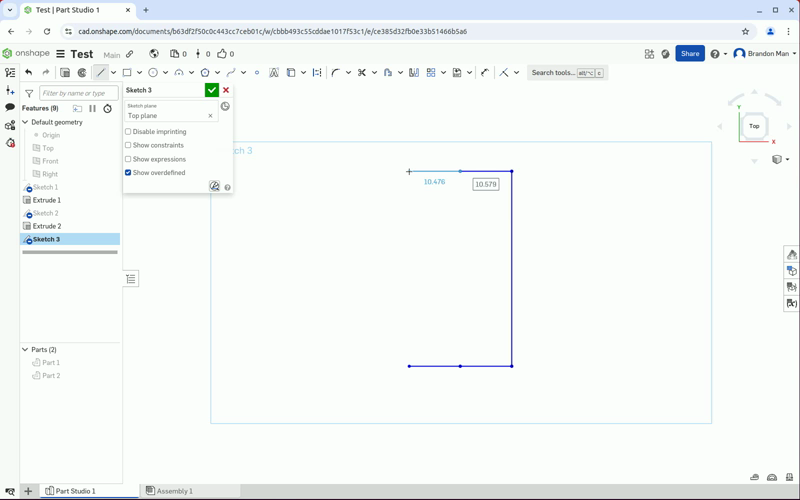
key_up(shift)
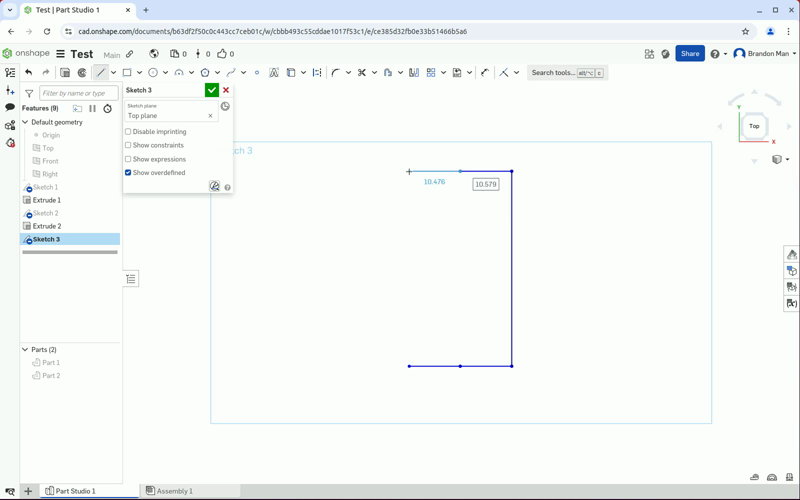
key_down(shift)
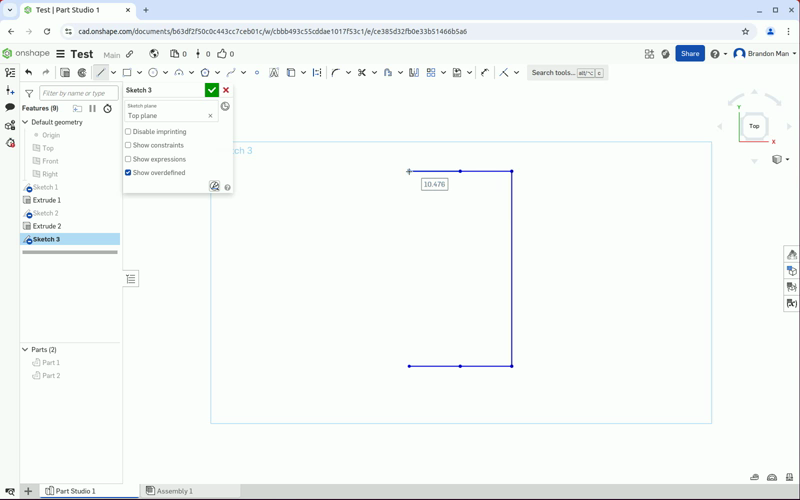
mouse_move(409, 366)
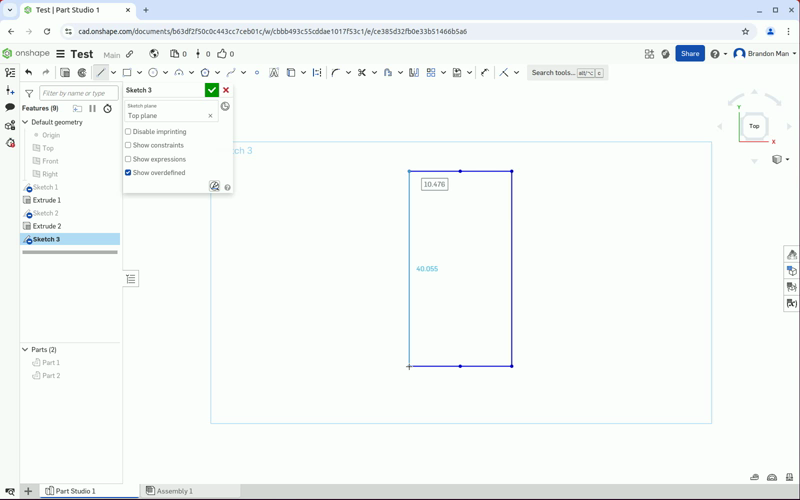
key_up(shift)
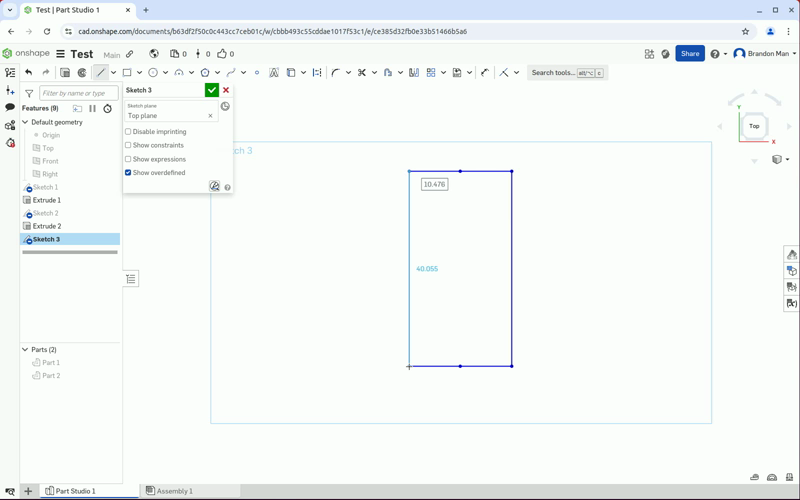
click(409, 366)
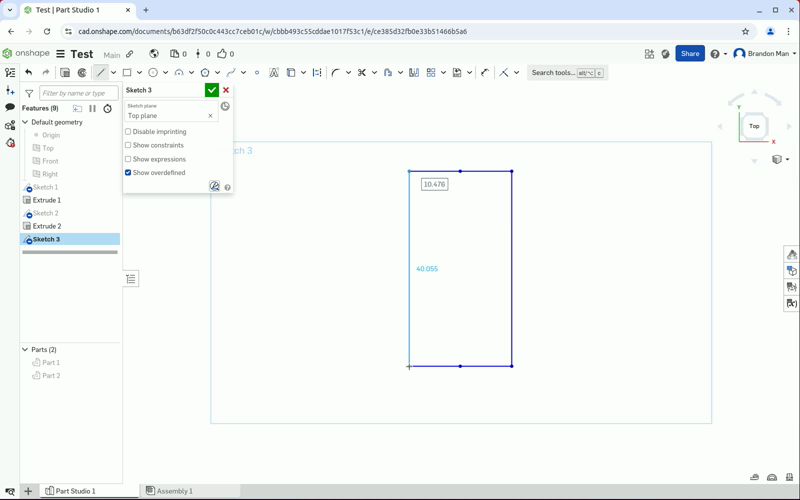
key(esc)
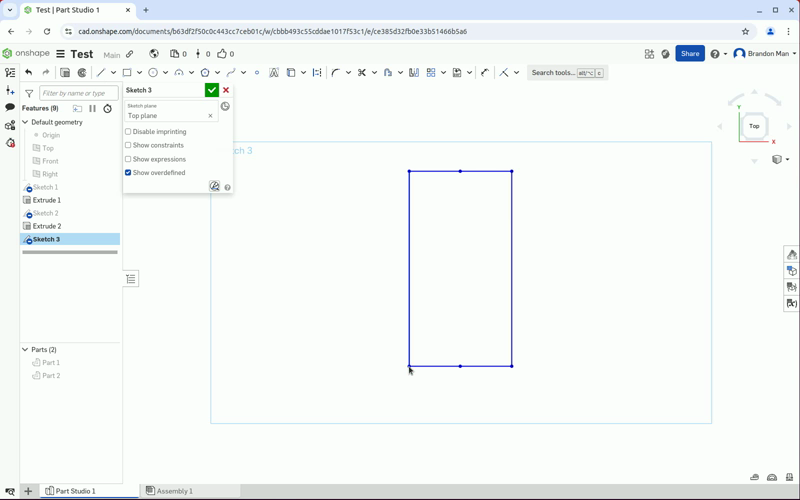
mouse_move(465, 278)
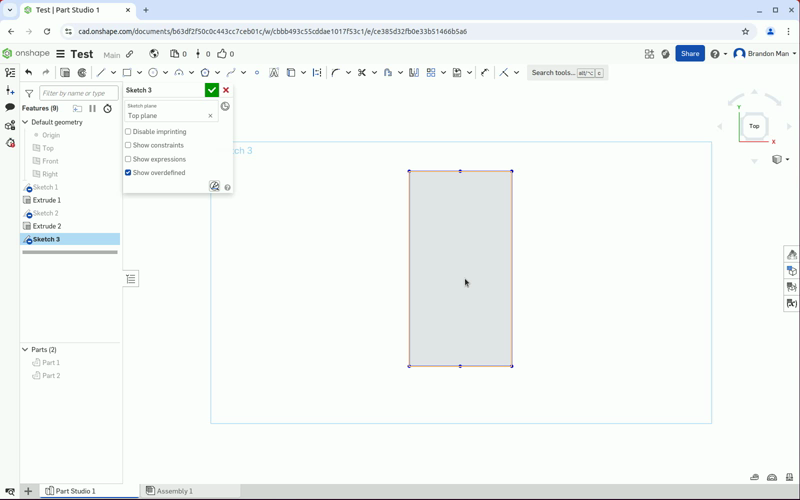
click(465, 278)
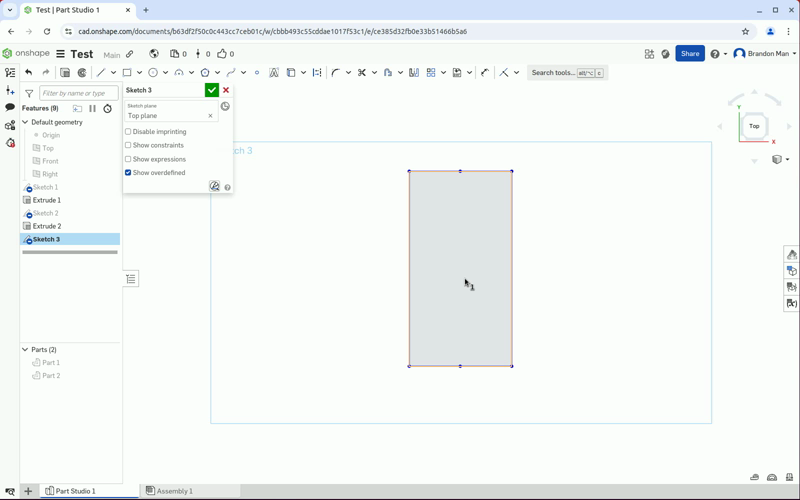
mouse_move(73, 352)
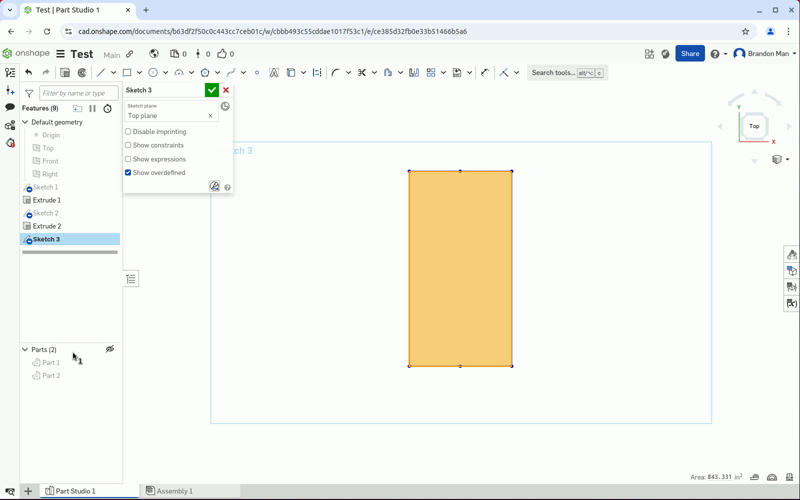
key(shift+y)
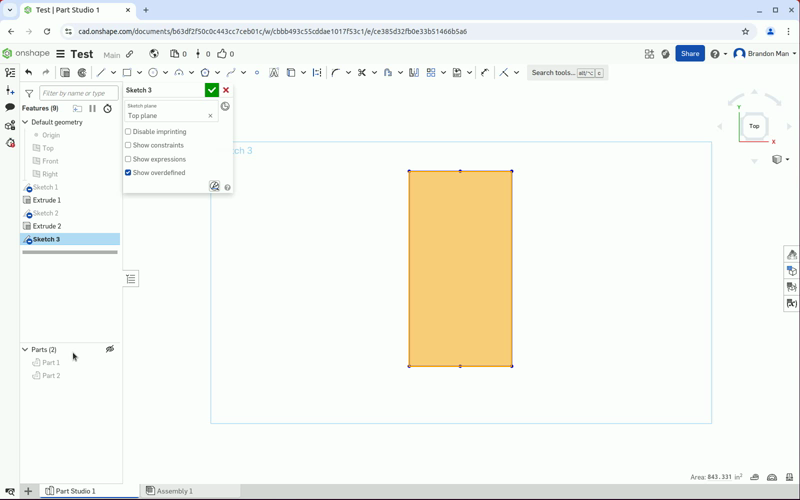
key(shift+e)
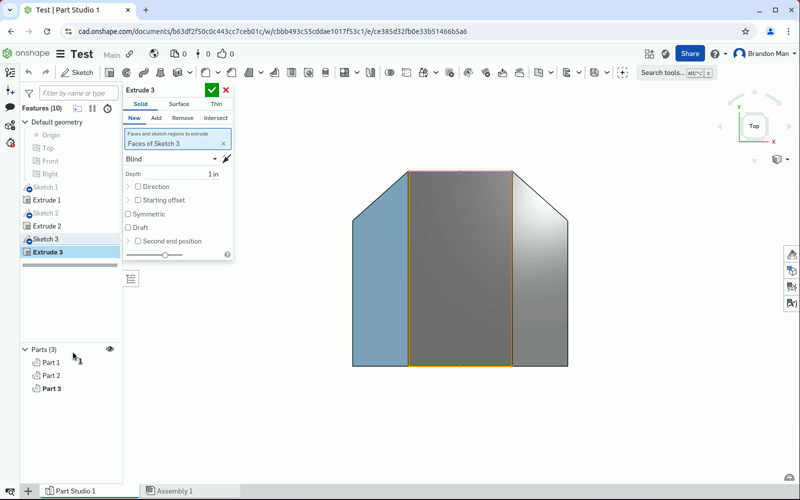
mouse_move(143, 106)
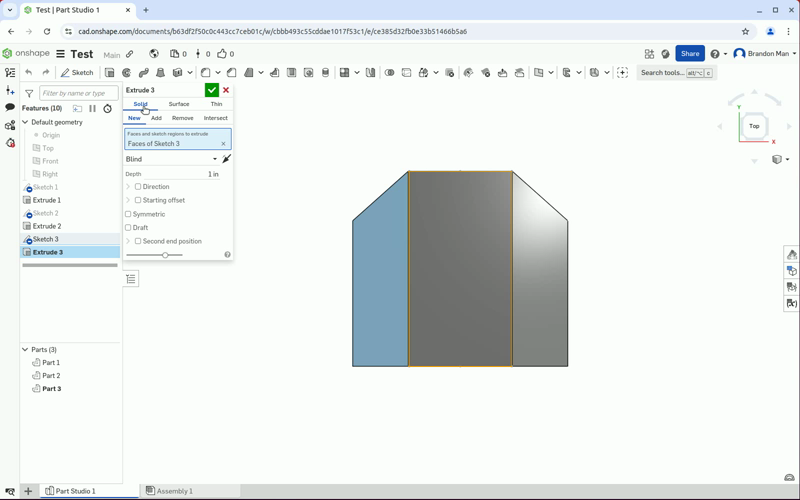
click(143, 106)
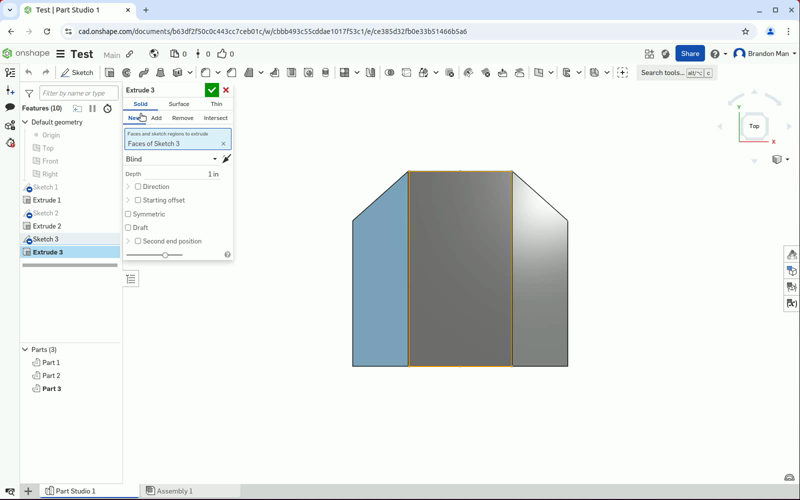
mouse_move(137, 120)
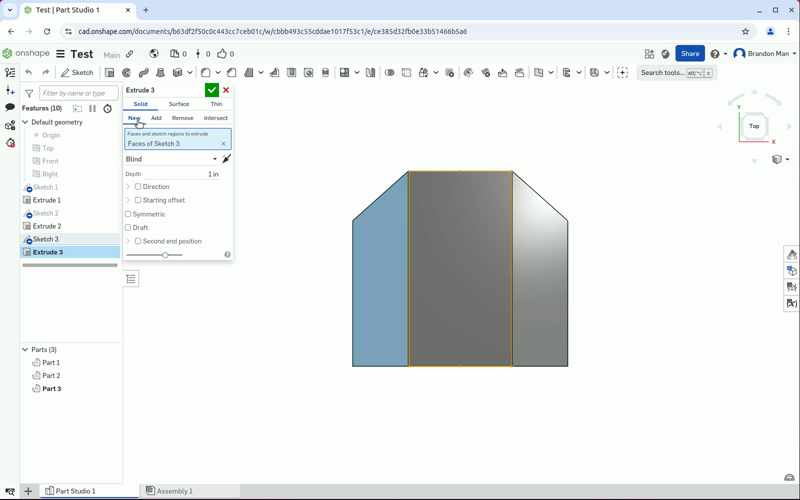
click(137, 120)
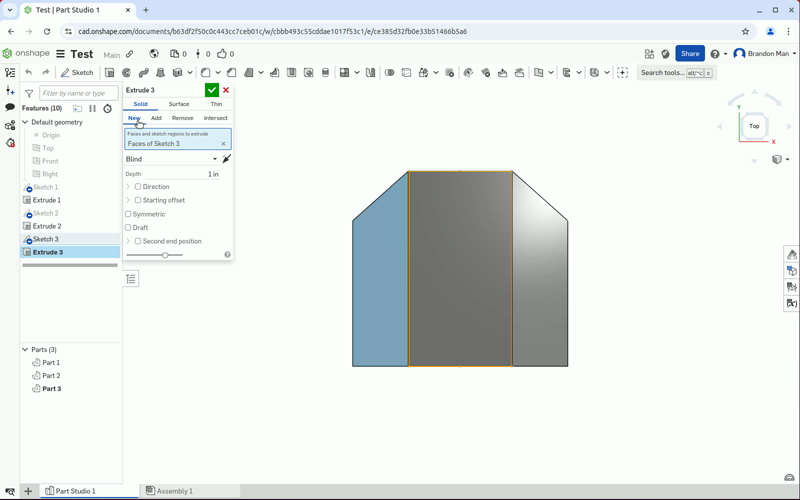
key(tab, 4)
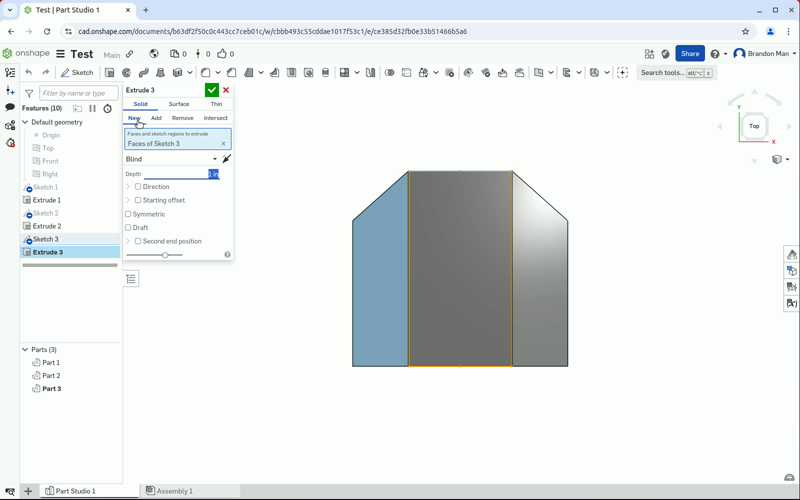
text(21.423)
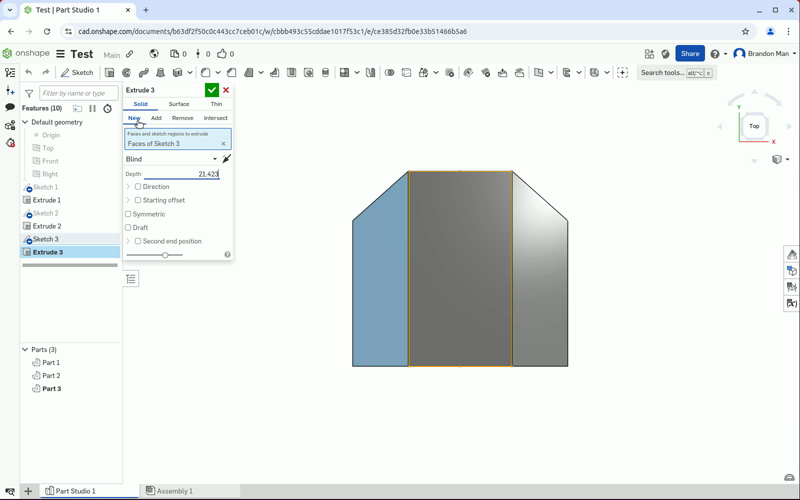
key(enter)
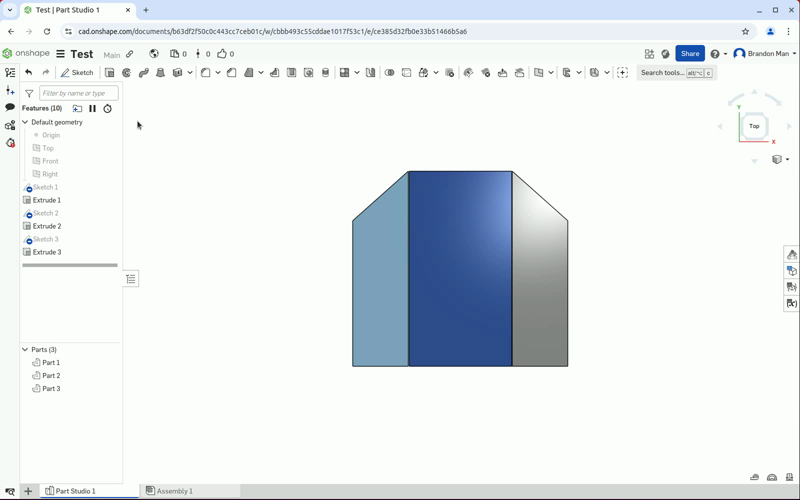
key(shift+h)
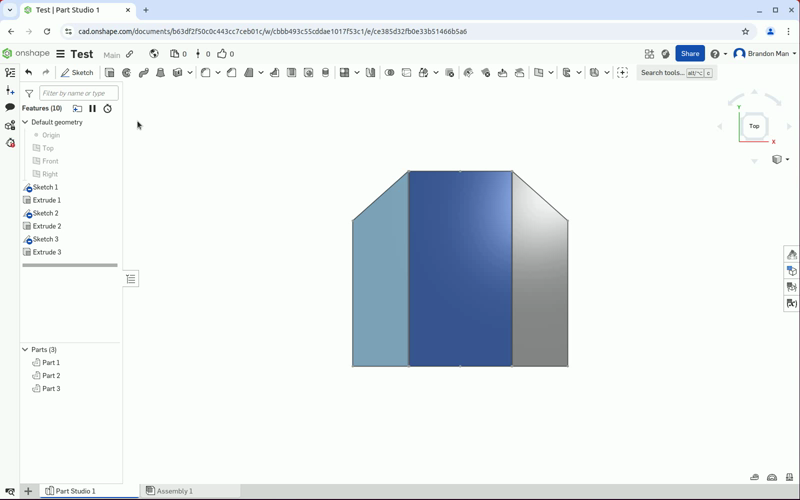
key(shift+h)
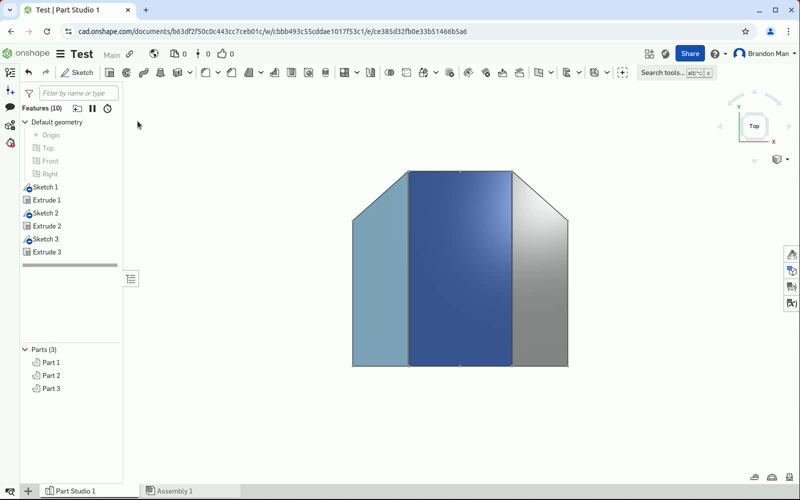
key(shift+7)
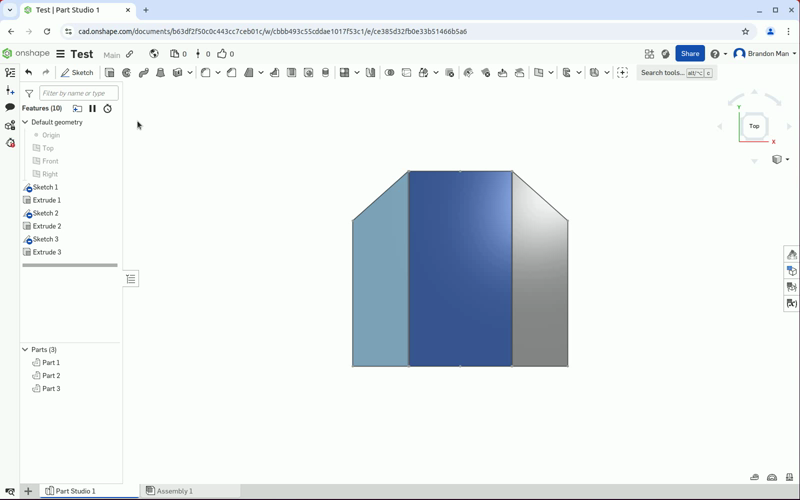
key(up, 3)
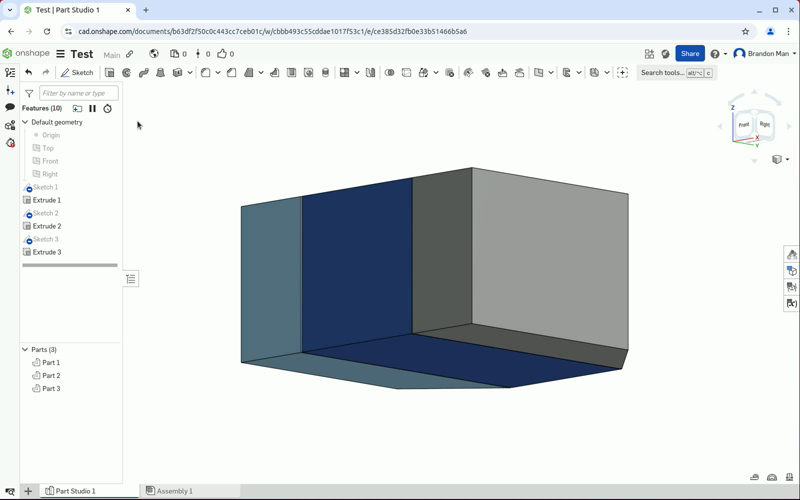
key(left, 3)
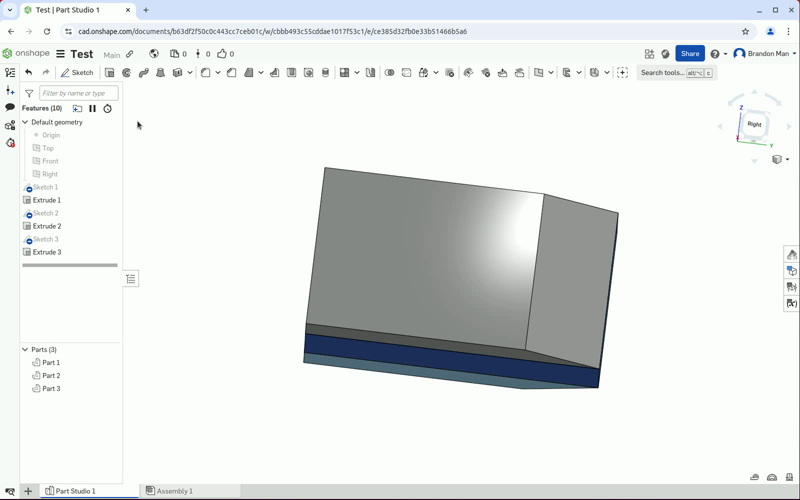
key(right, 3)
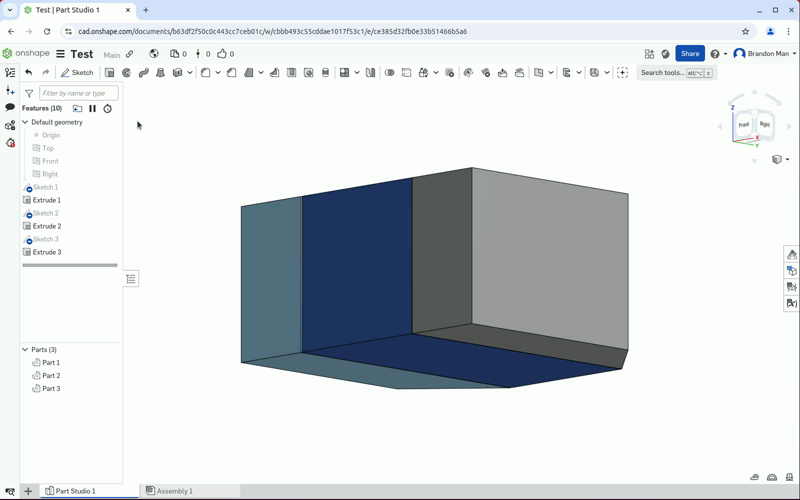
key(down, 3)
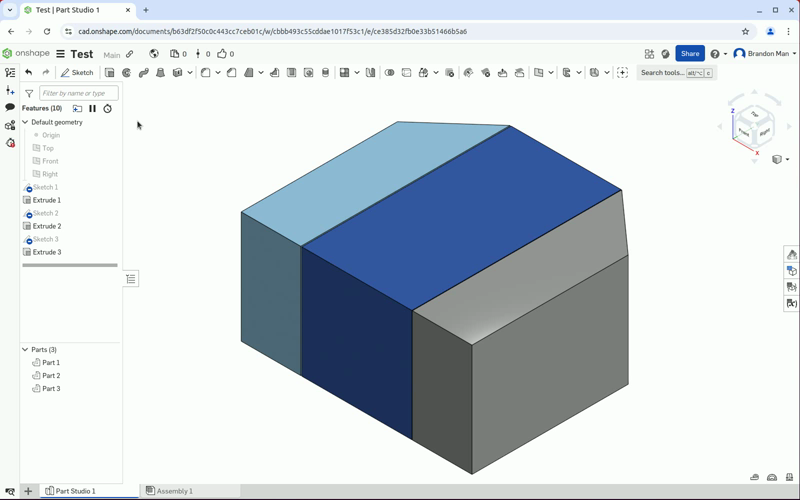
mouse_move(73, 189)
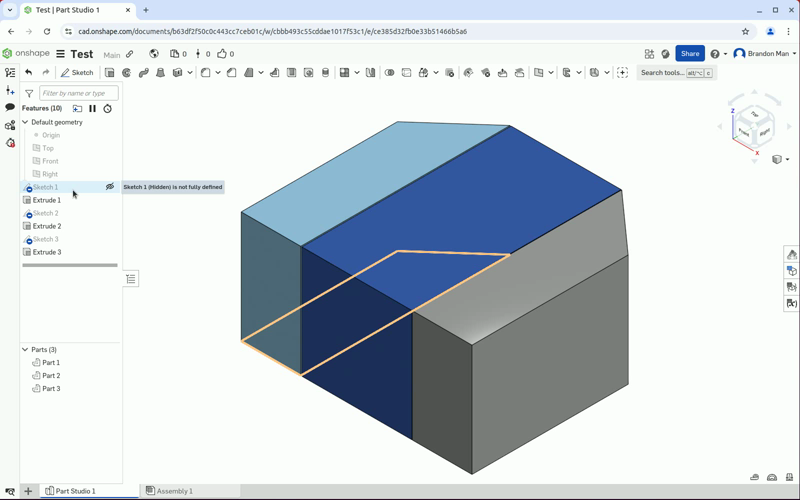
click(73, 189)